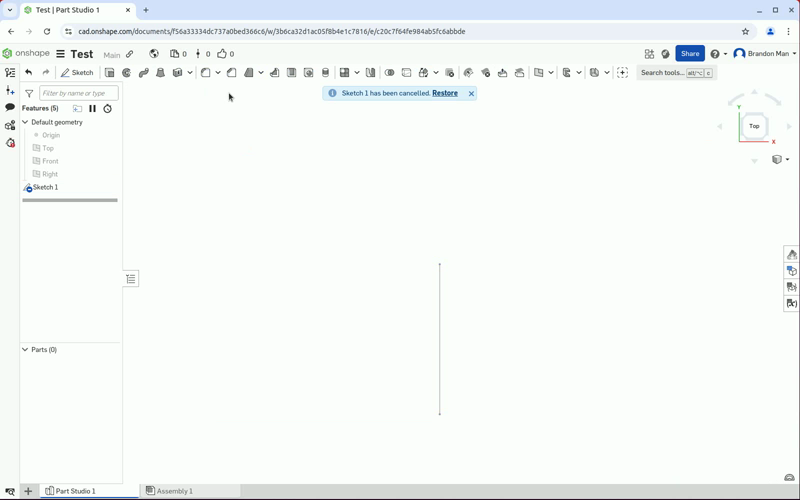
key(shift+h)
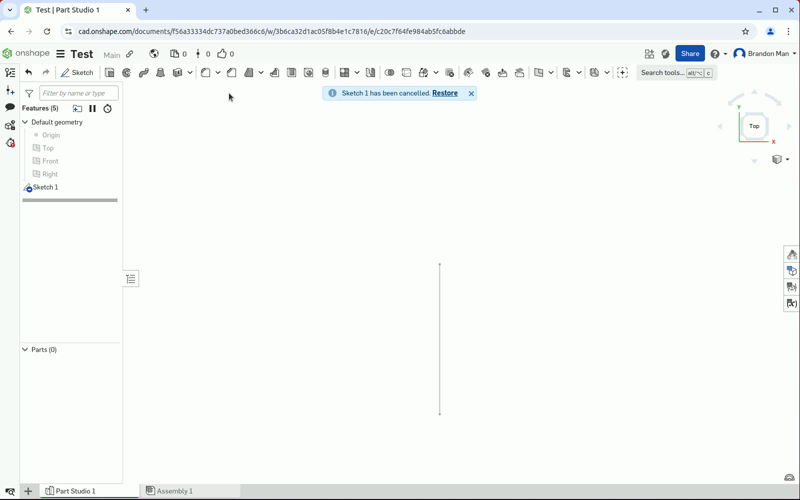
mouse_move(73, 352)
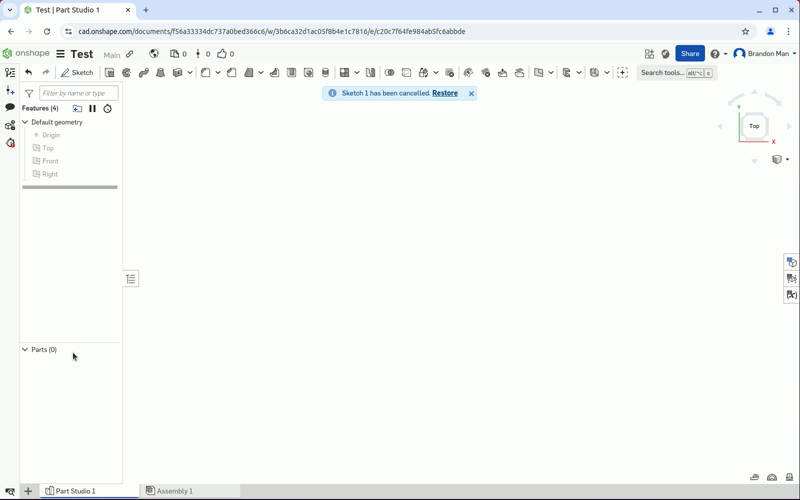
key(y)
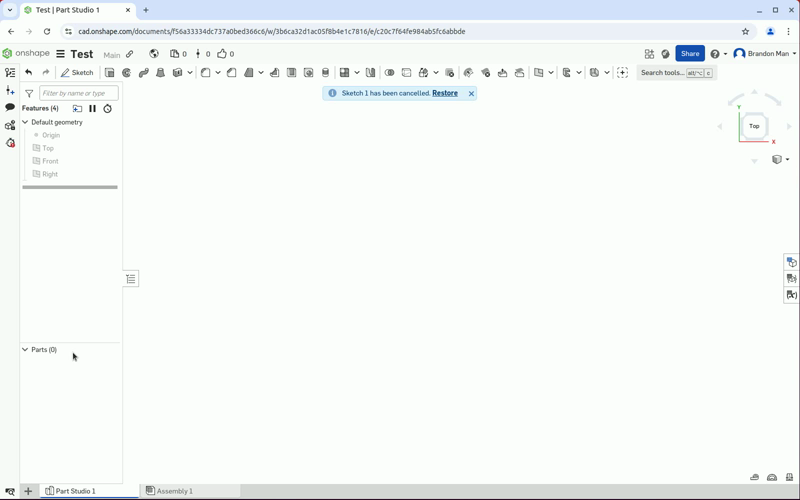
key(shift+p)
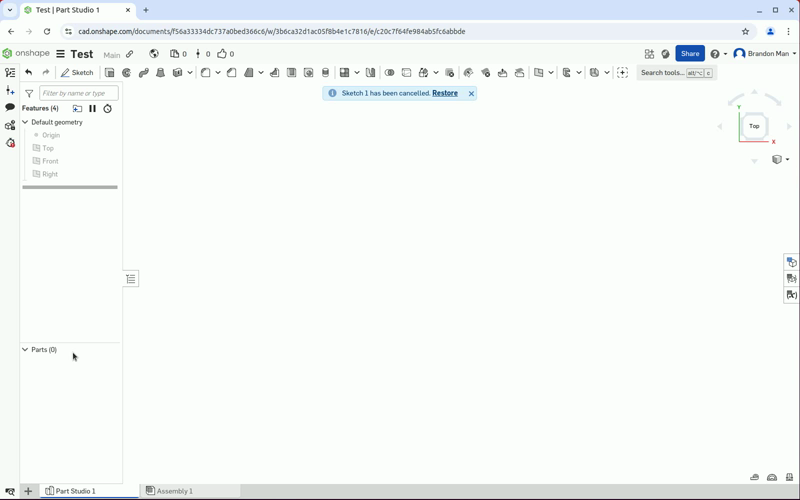
key(space)
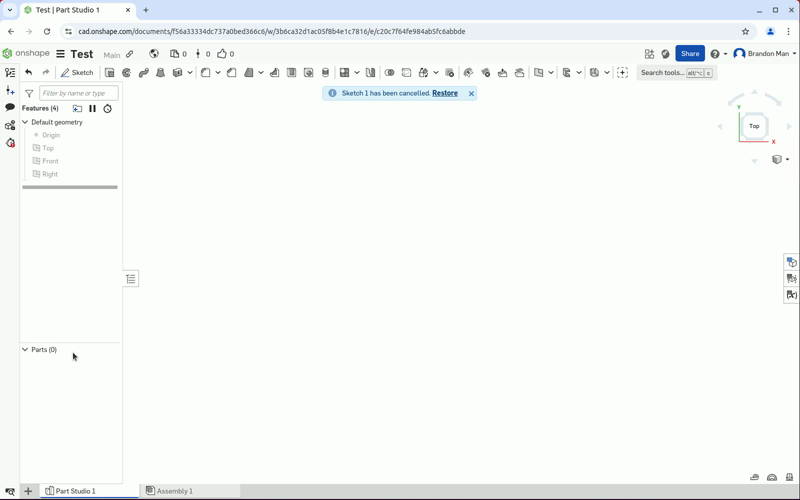
key_down(shift)
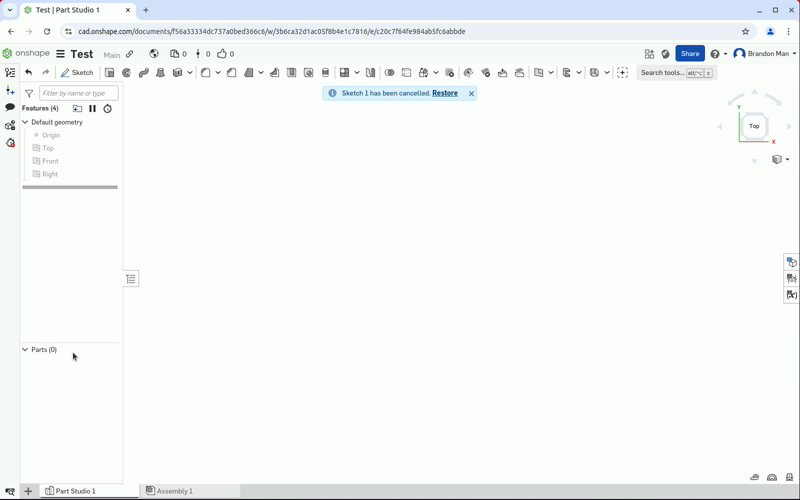
key(up)
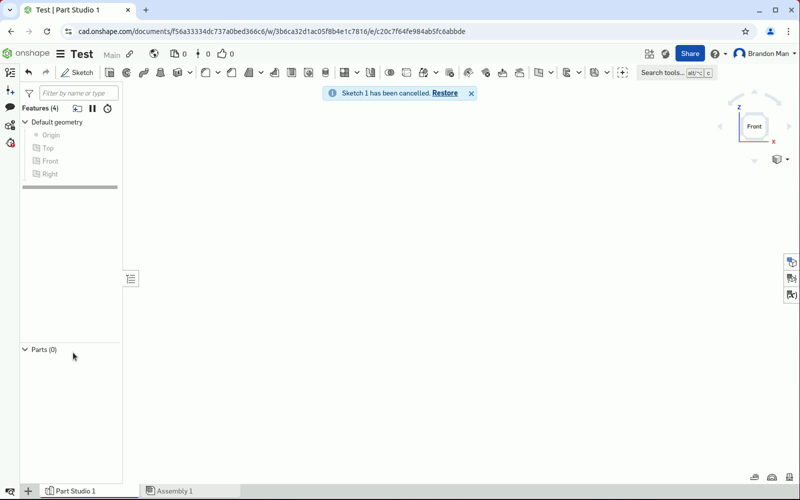
key_up(shift)
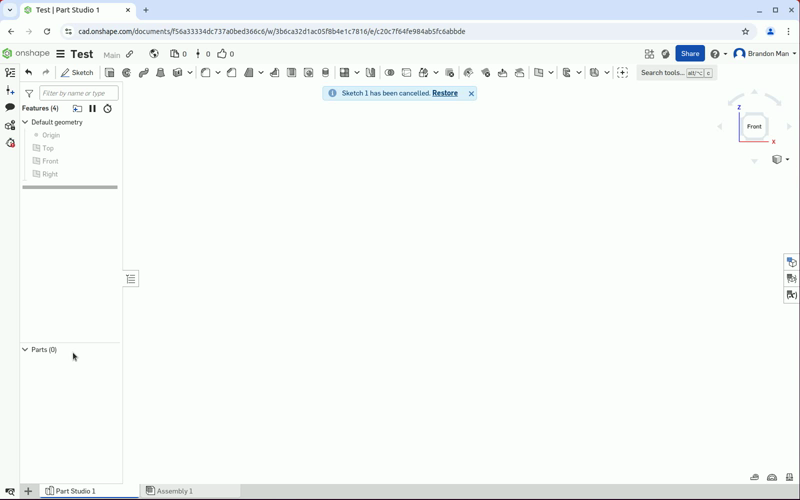
mouse_move(73, 352)
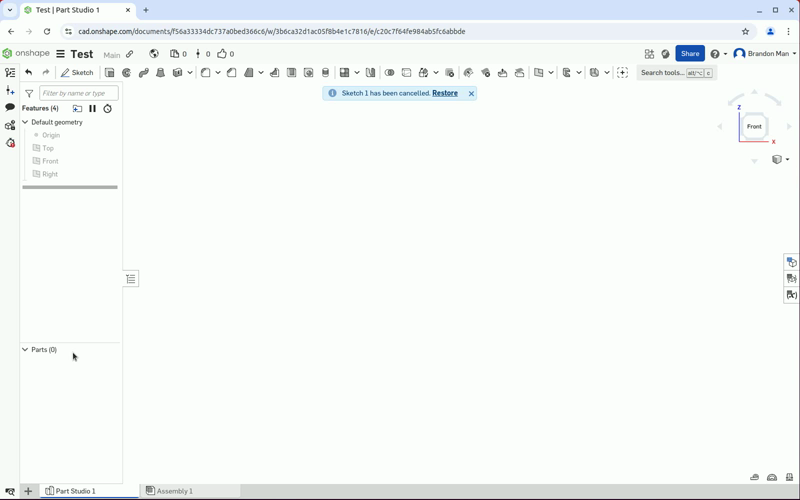
key(shift+y)
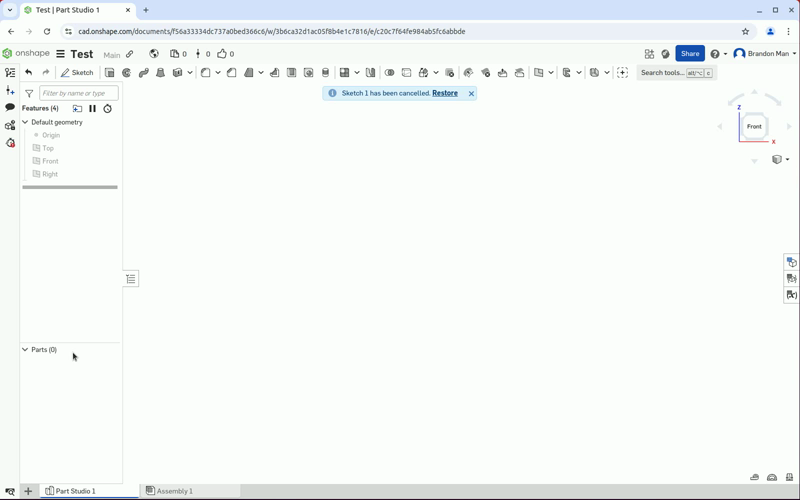
key(shift+s)
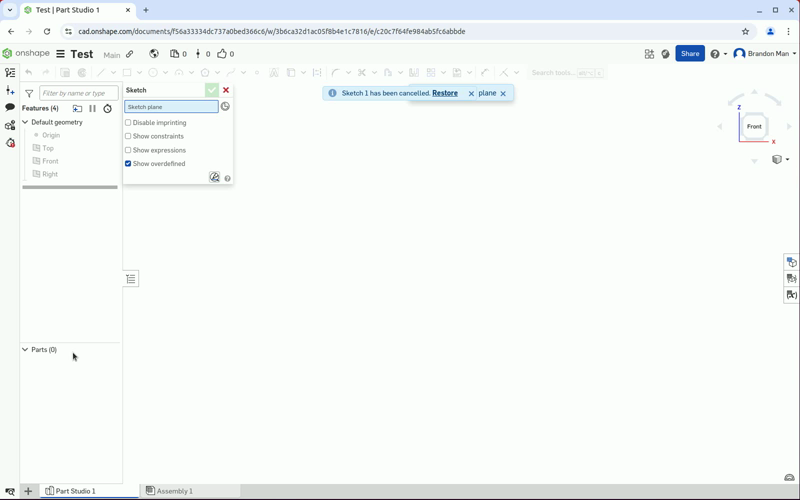
mouse_move(73, 163)
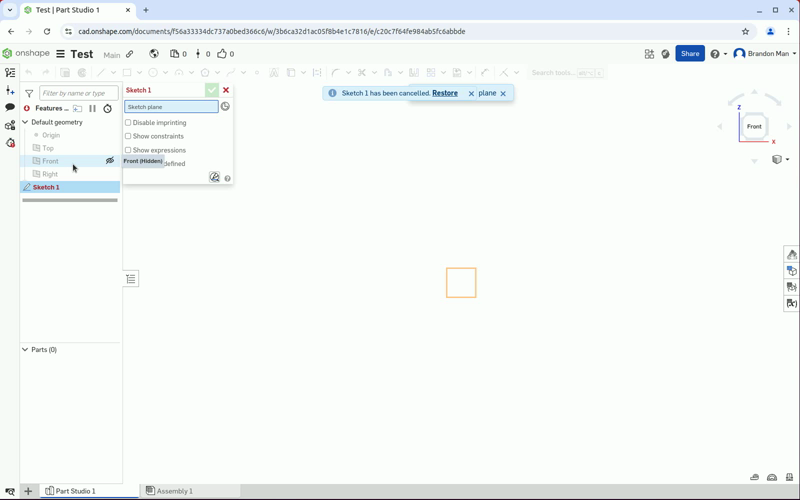
click(73, 163)
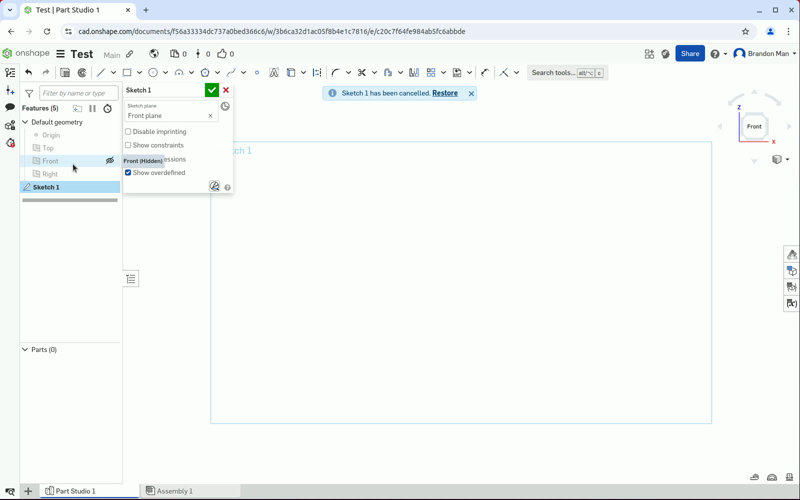
mouse_move(73, 352)
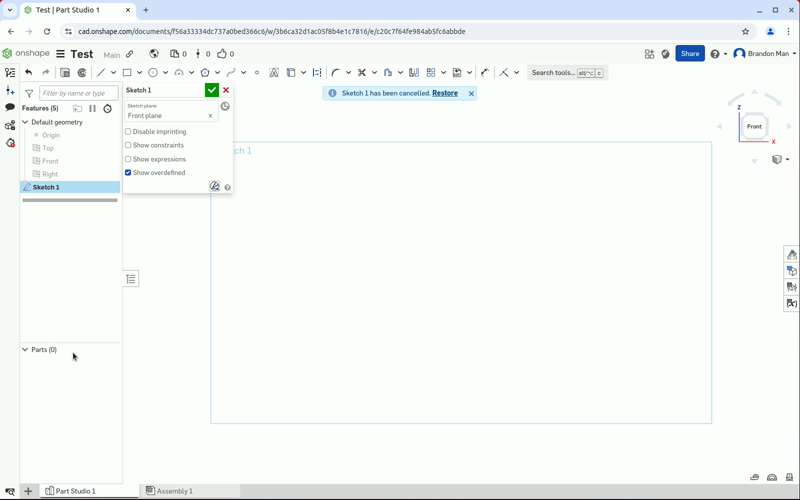
key(y)
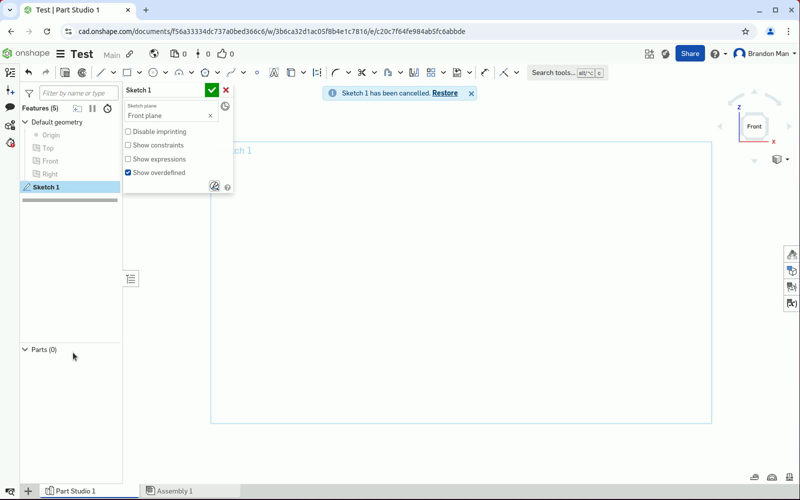
key(l)
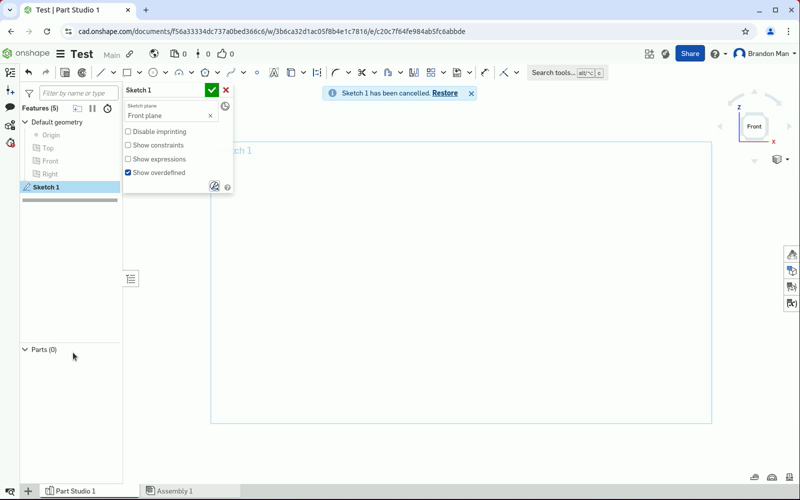
key_down(shift)
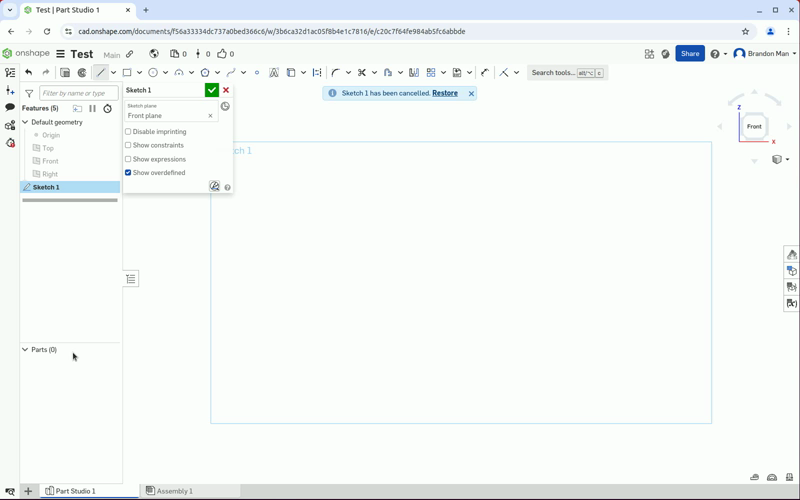
mouse_move(348, 353)
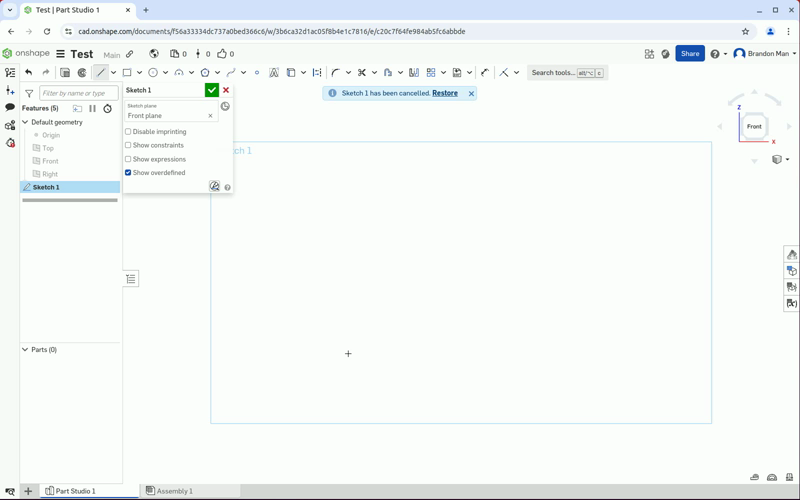
click(348, 353)
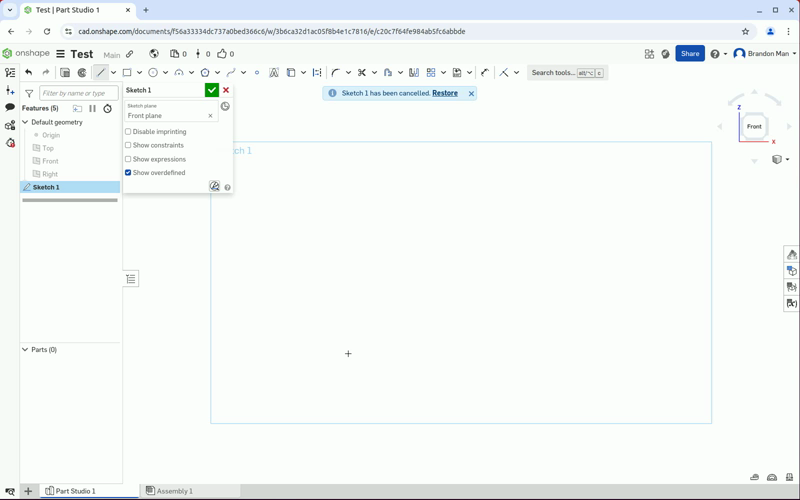
key_up(shift)
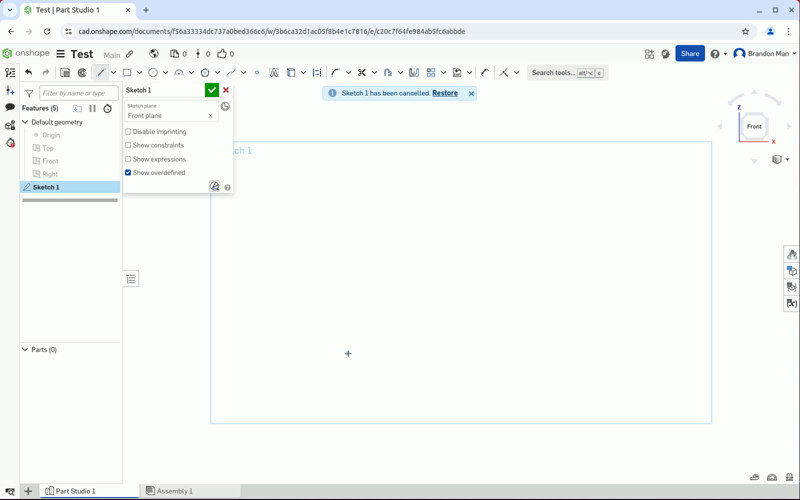
key_down(shift)
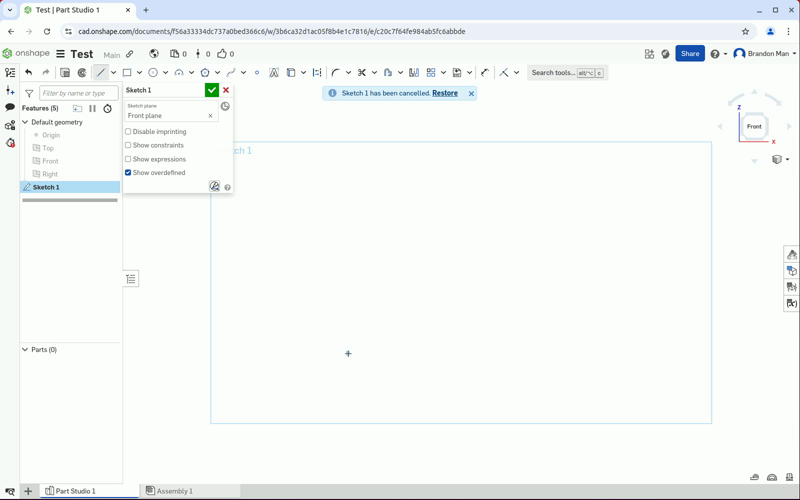
mouse_move(572, 353)
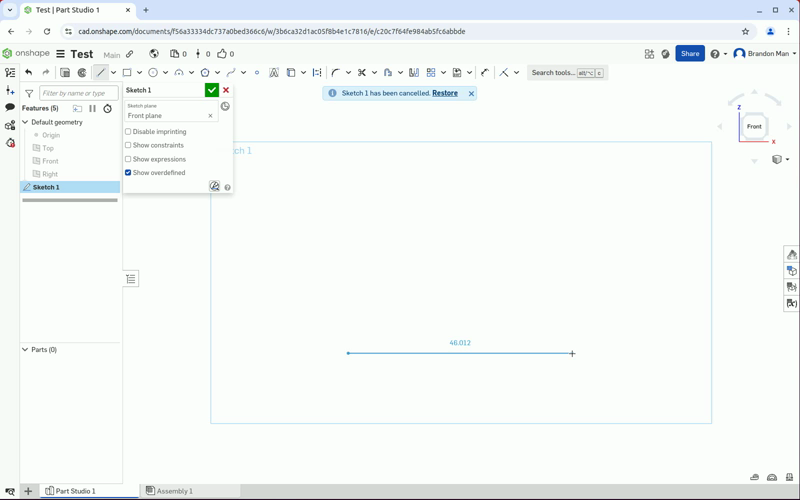
click(572, 353)
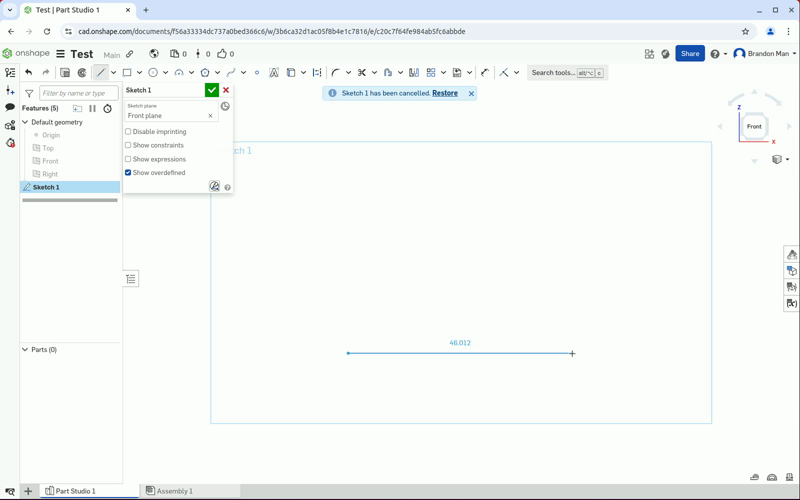
key_up(shift)
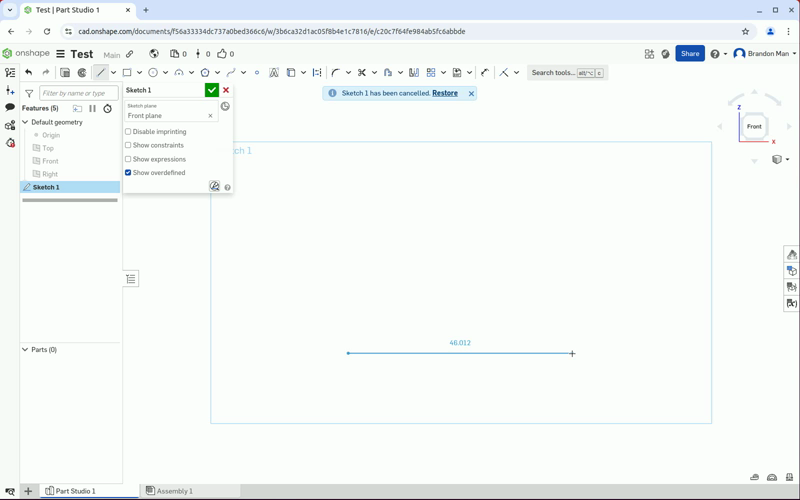
key_down(shift)
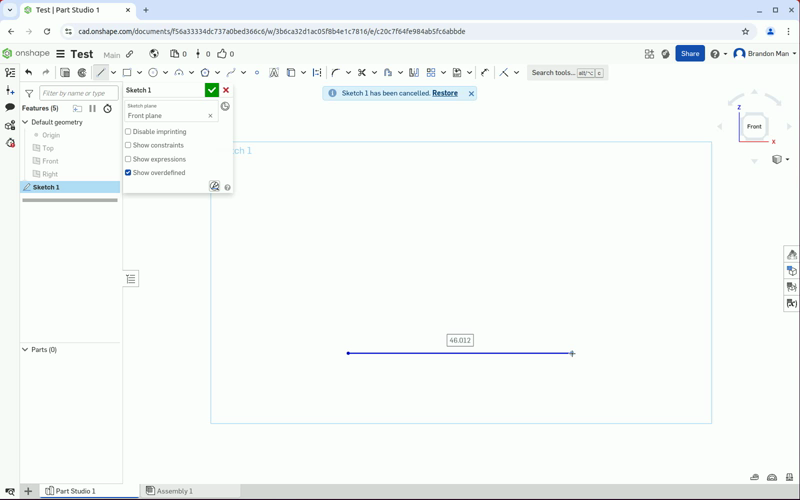
mouse_move(508, 291)
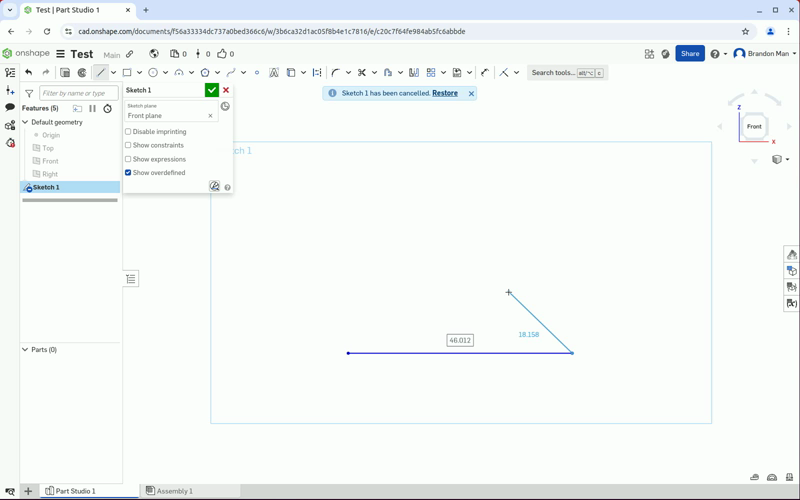
click(508, 291)
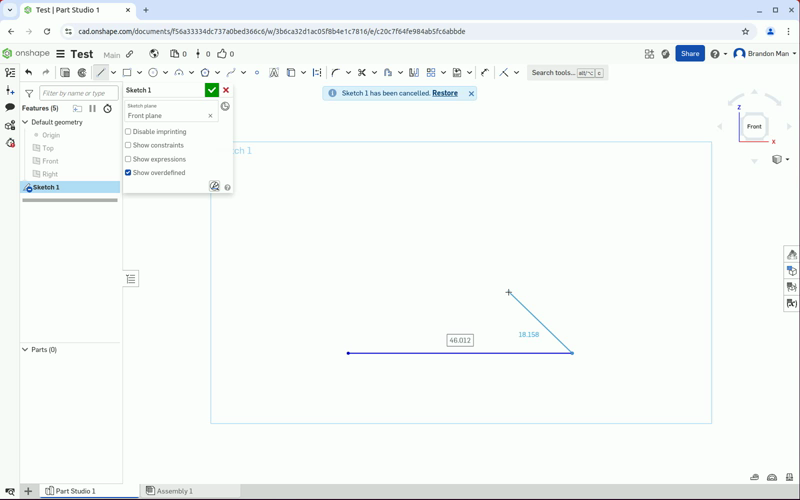
key_up(shift)
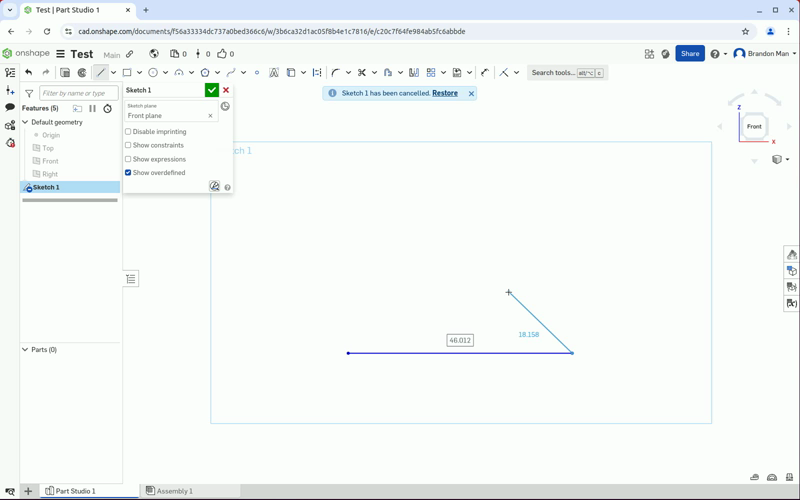
key_down(shift)
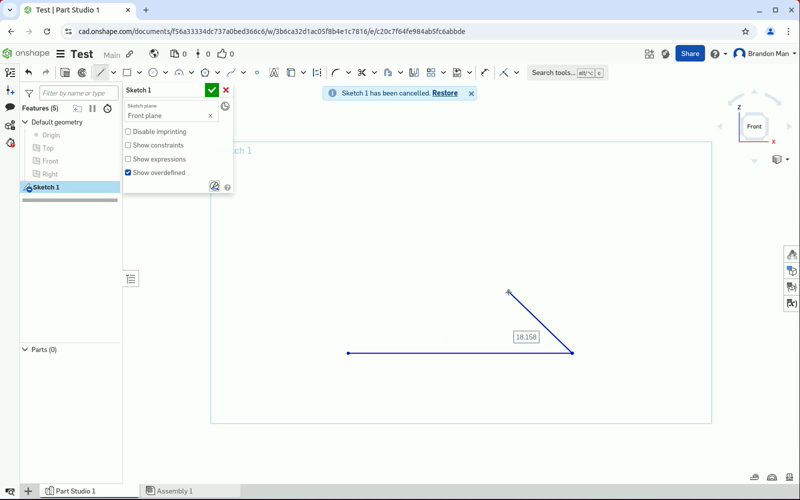
mouse_move(428, 214)
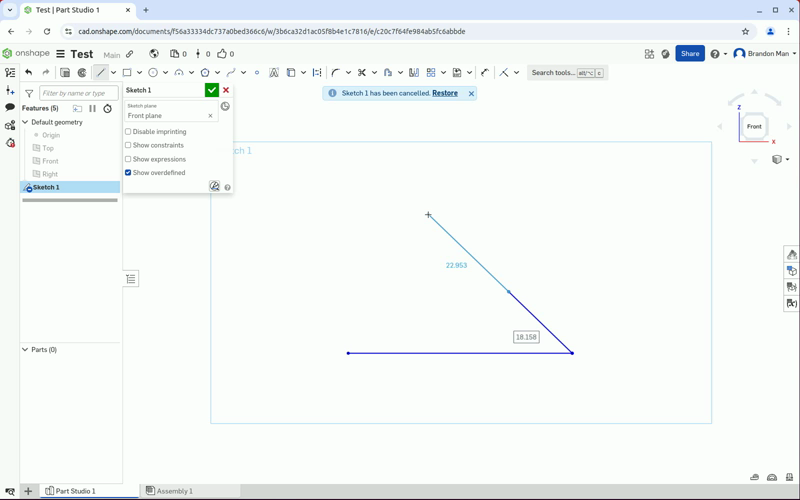
click(428, 214)
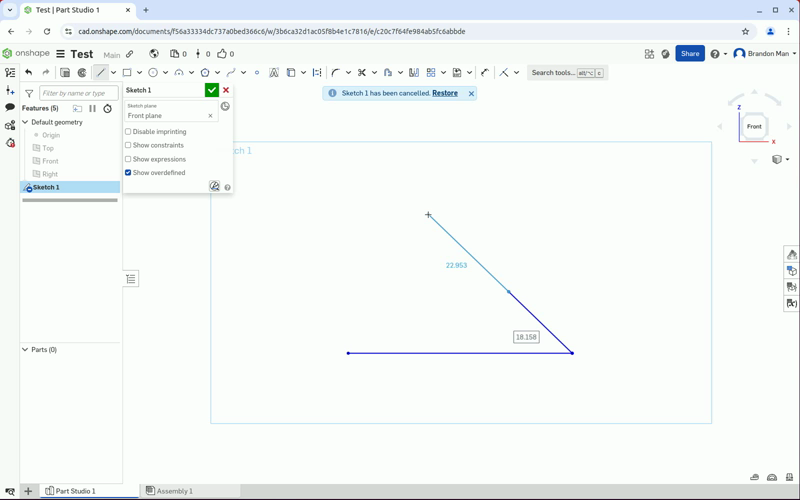
key_up(shift)
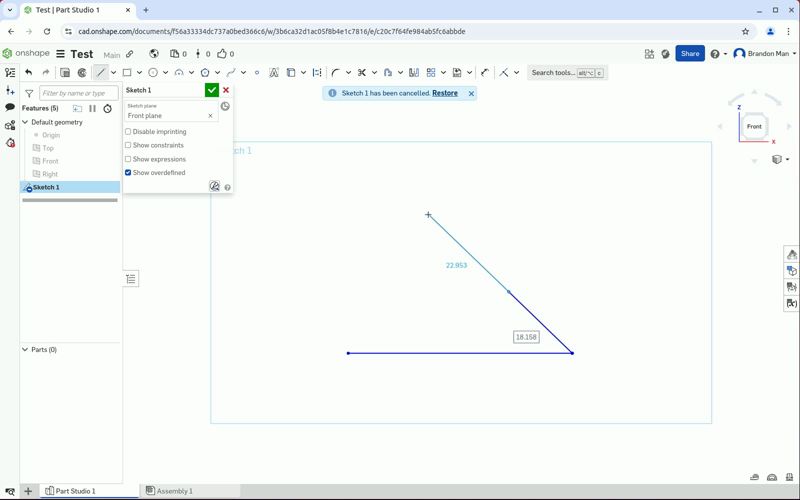
key_down(shift)
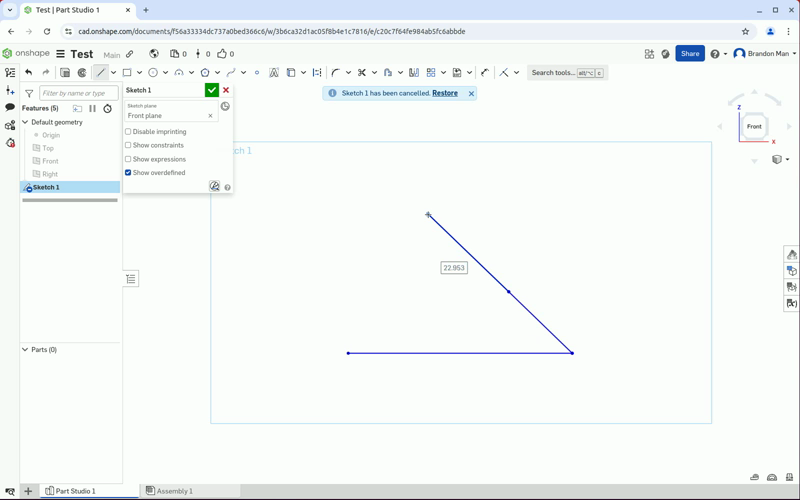
mouse_move(348, 214)
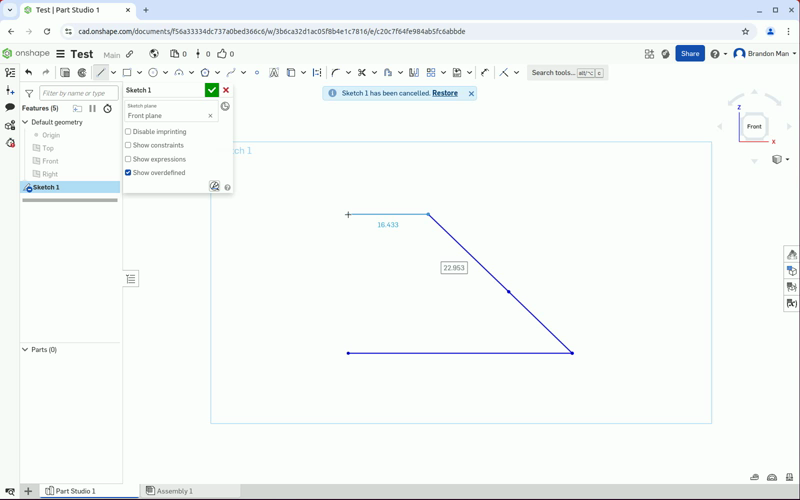
click(348, 214)
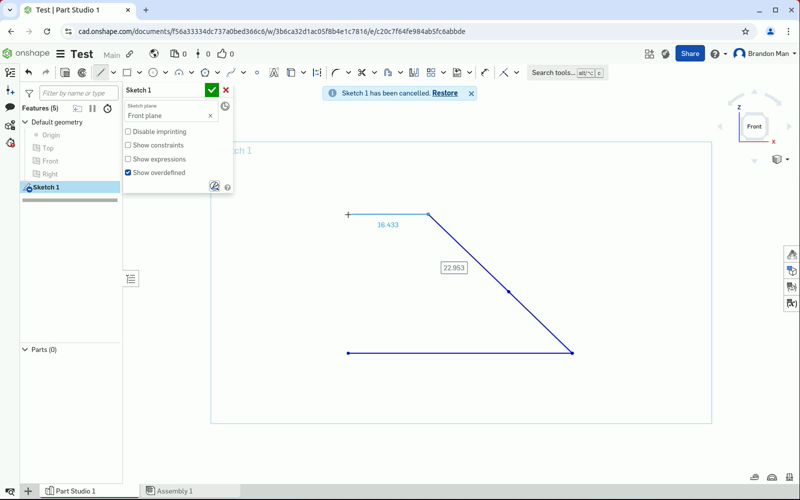
key_up(shift)
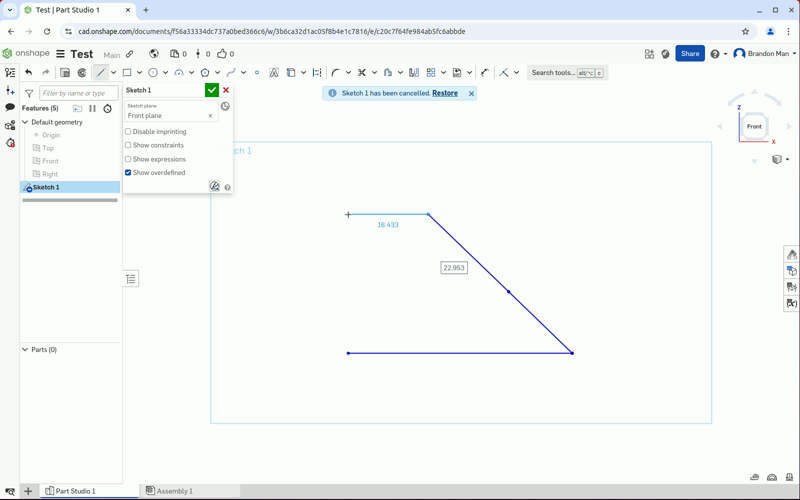
key_down(shift)
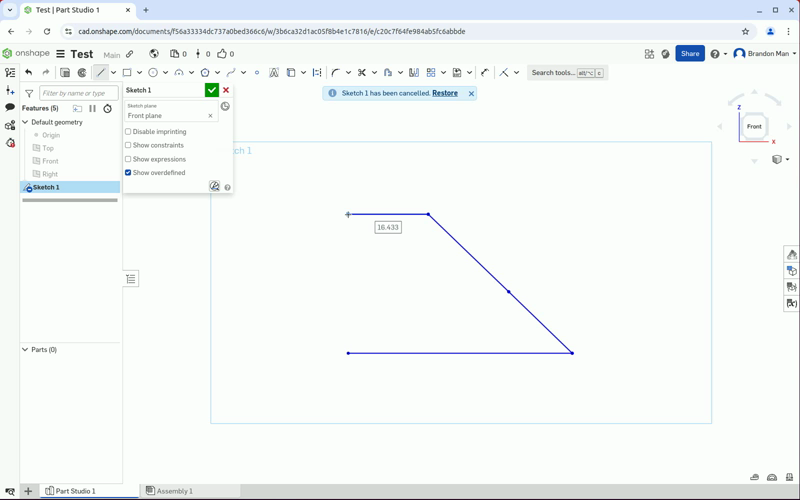
mouse_move(348, 353)
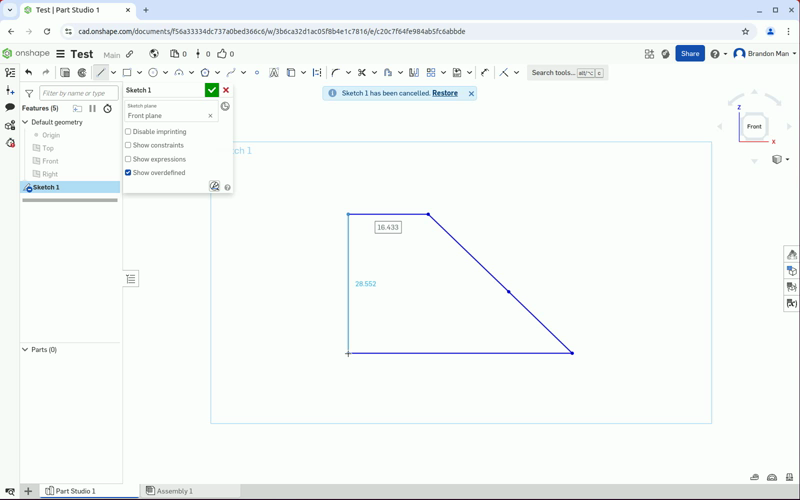
key_up(shift)
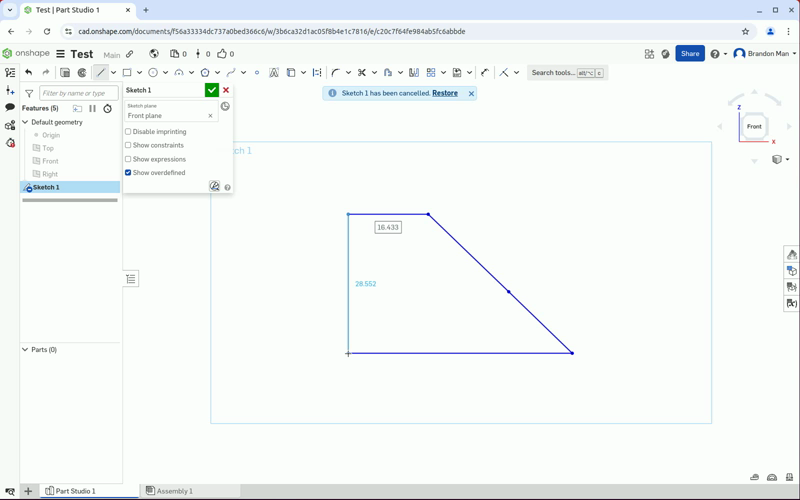
click(348, 353)
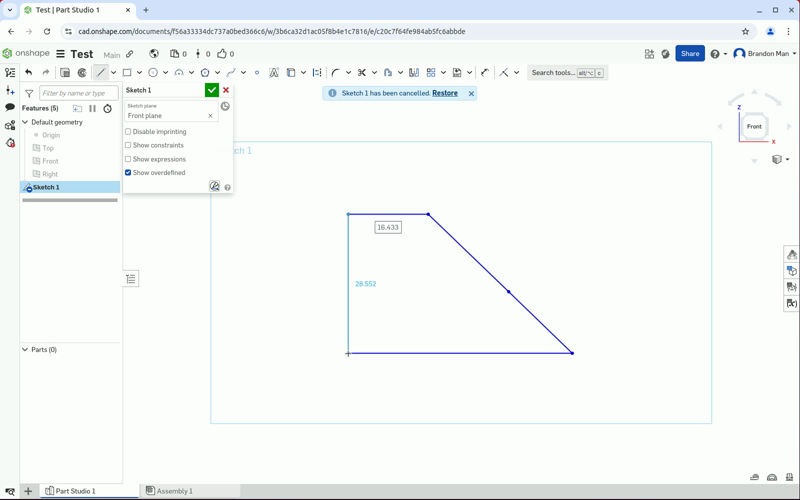
key(esc)
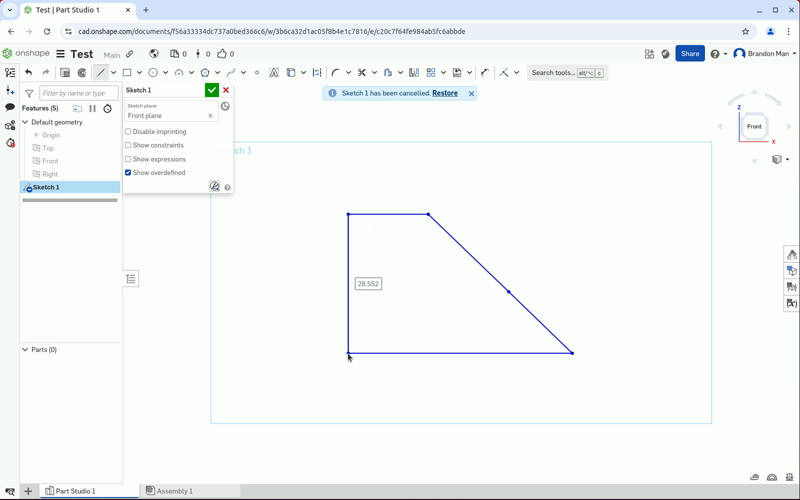
mouse_move(409, 274)
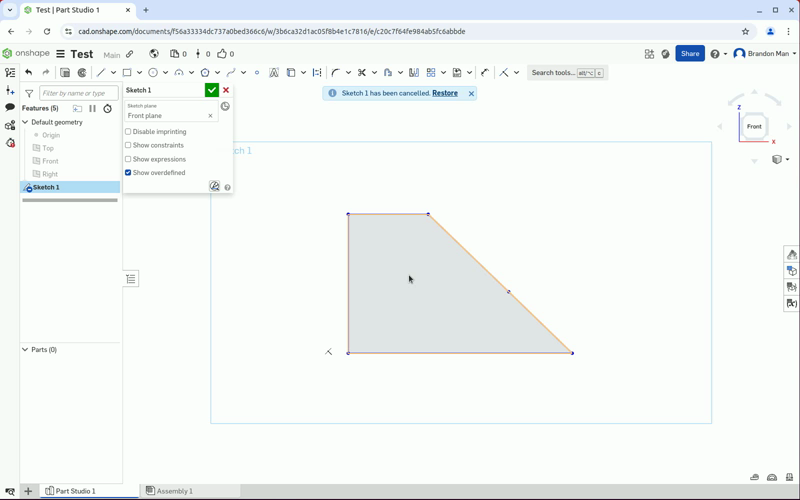
click(409, 274)
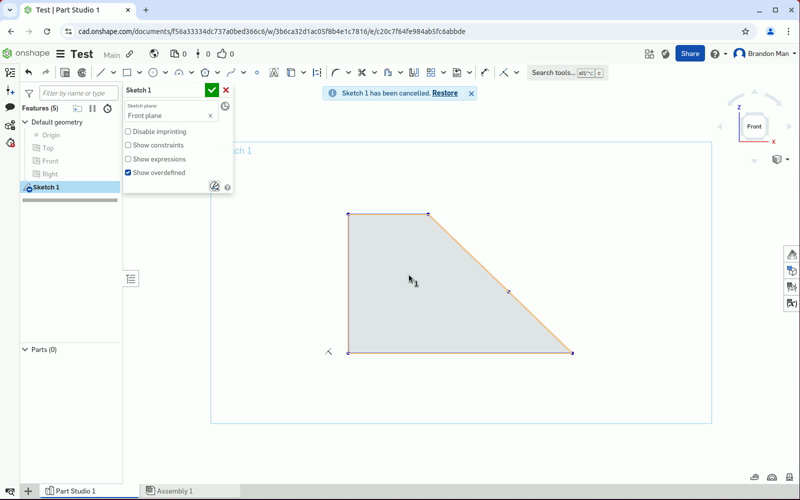
mouse_move(73, 352)
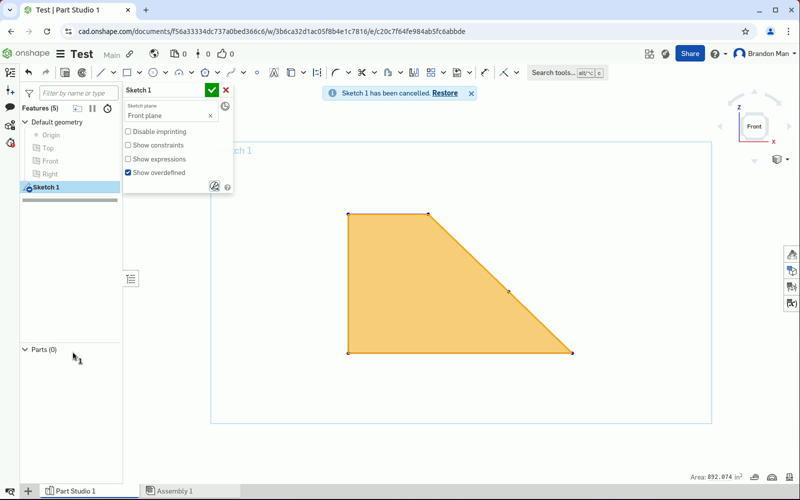
key(shift+y)
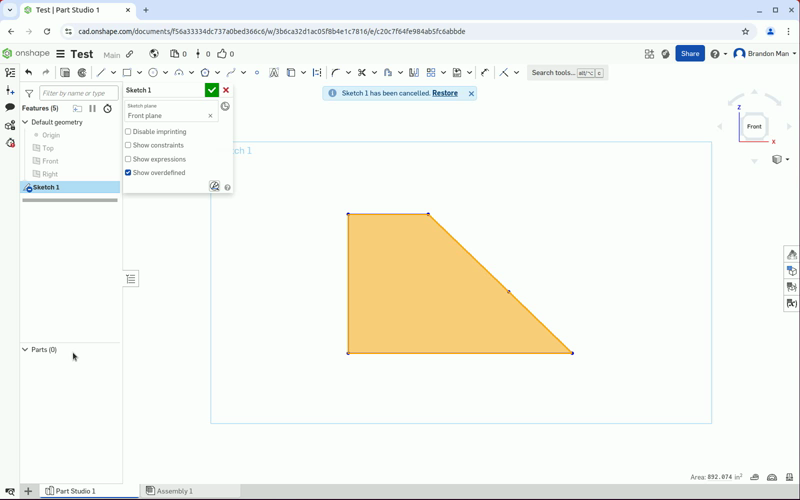
key(shift+e)
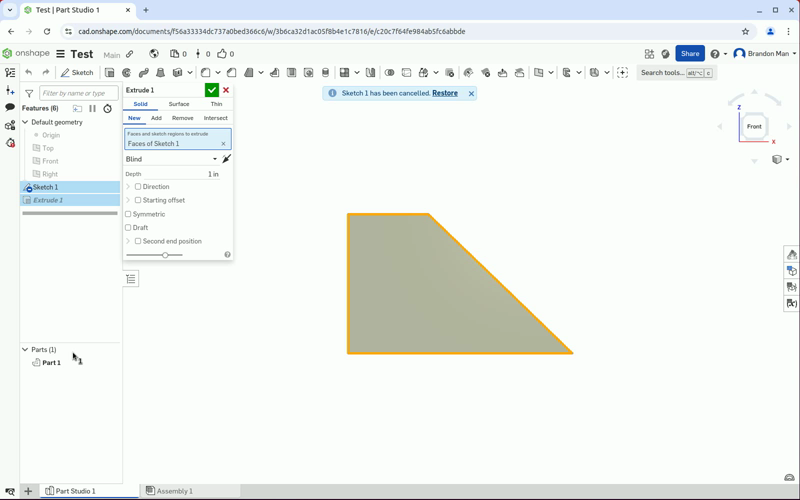
mouse_move(143, 106)
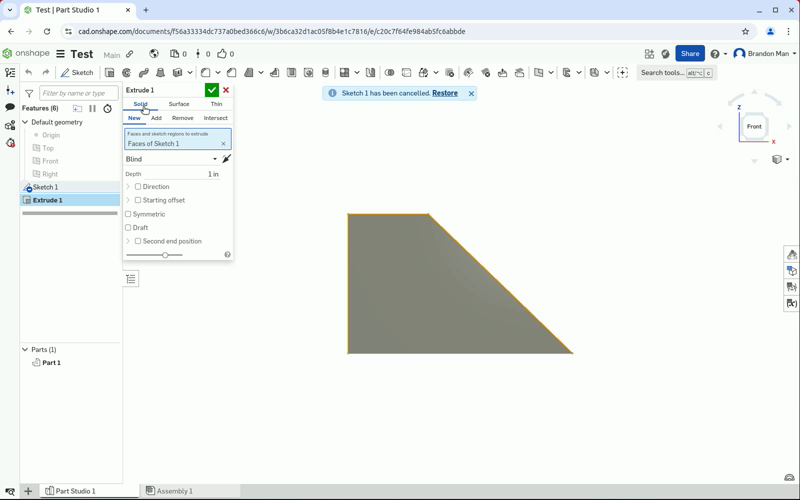
click(143, 106)
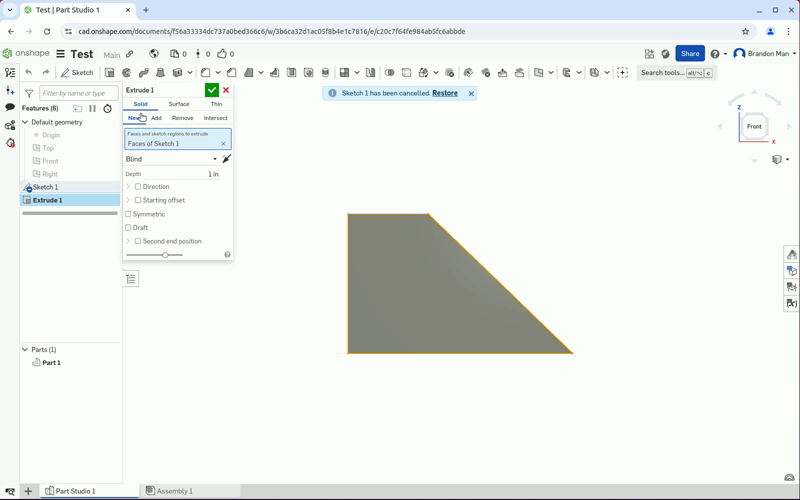
mouse_move(137, 120)
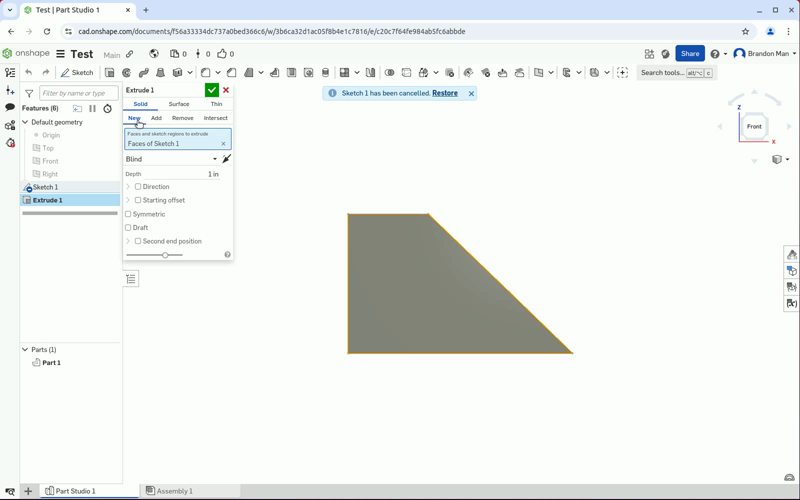
click(137, 120)
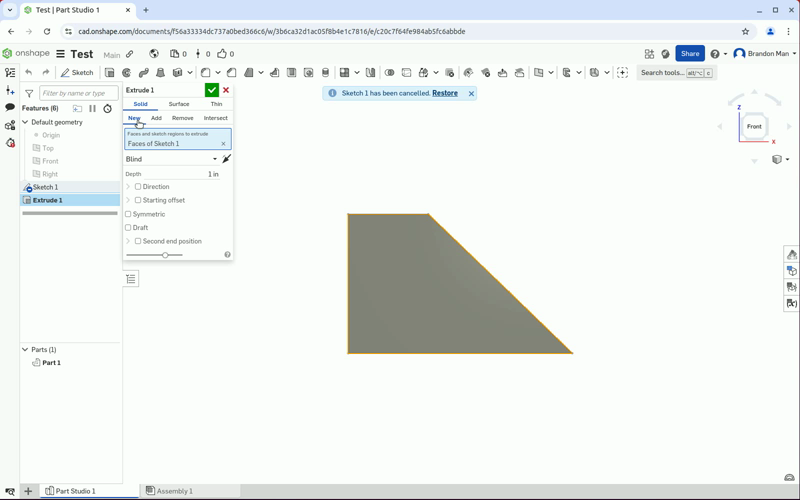
key(tab, 4)
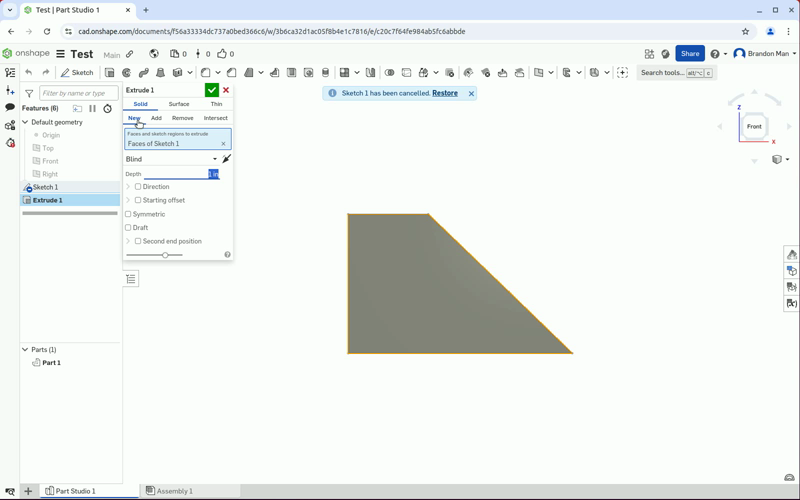
text(15.405)
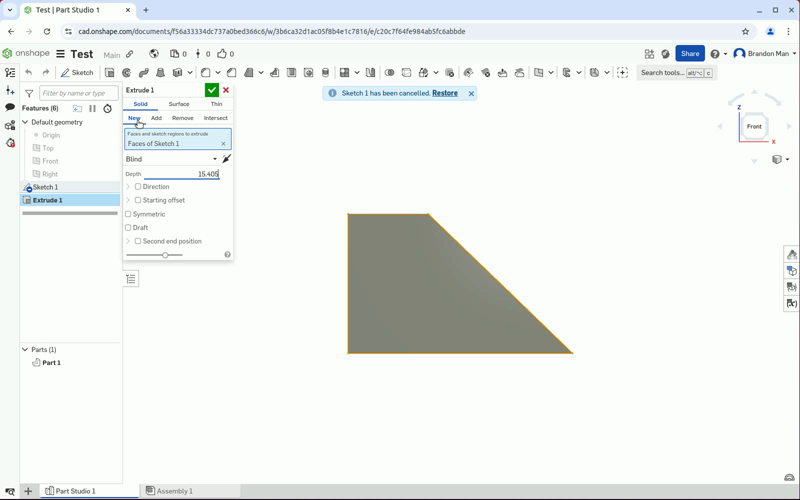
key(enter)
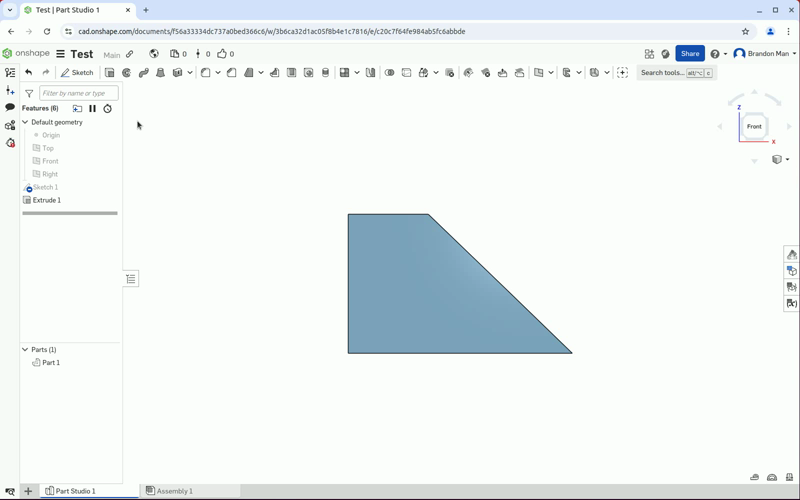
key(shift+h)
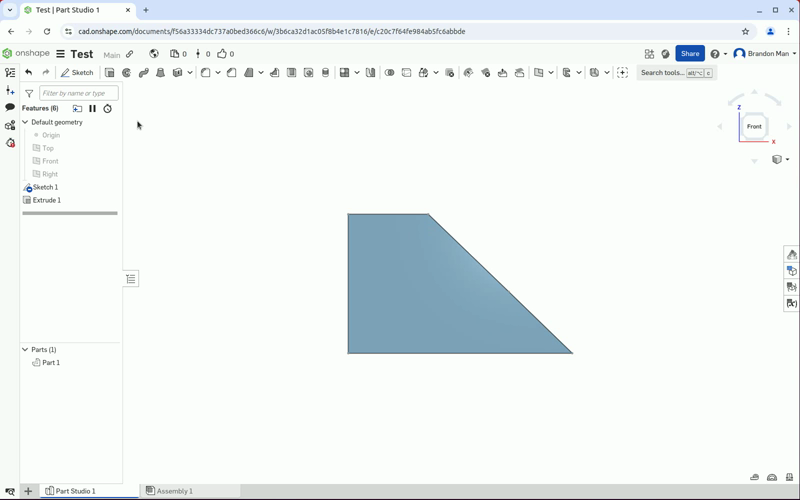
key(shift+h)
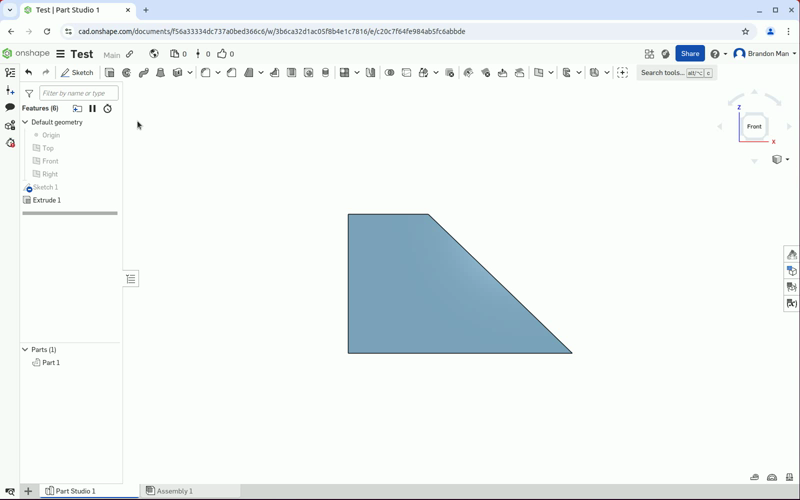
mouse_move(73, 189)
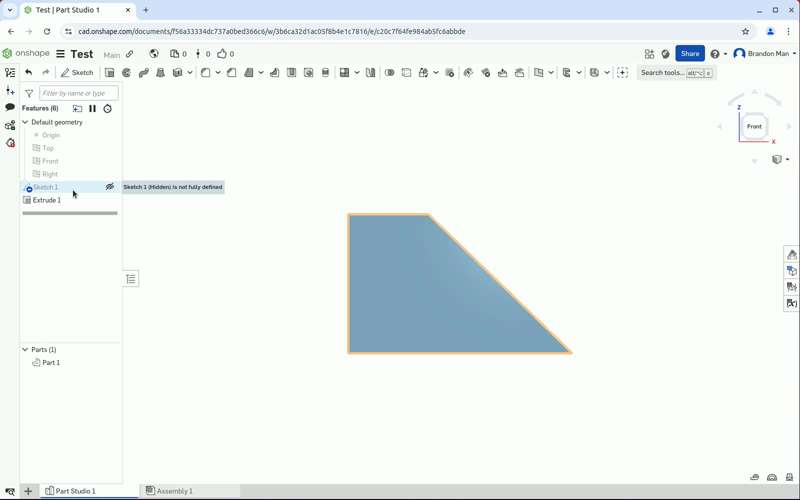
click(73, 189)
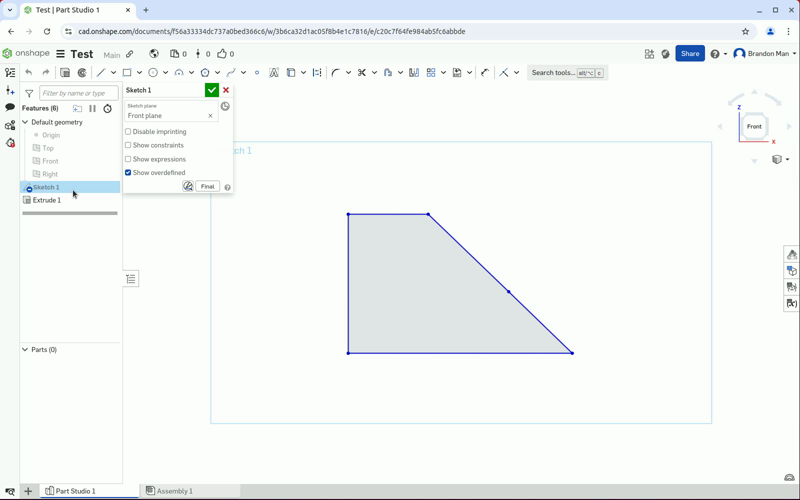
mouse_move(229, 92)
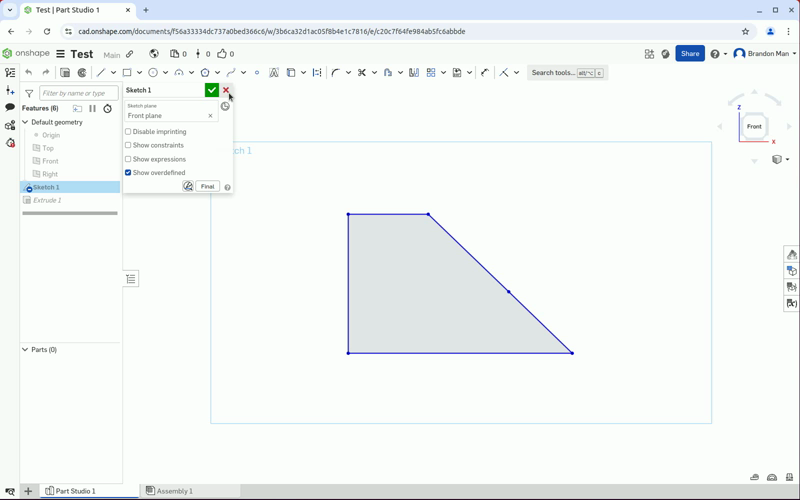
click(229, 92)
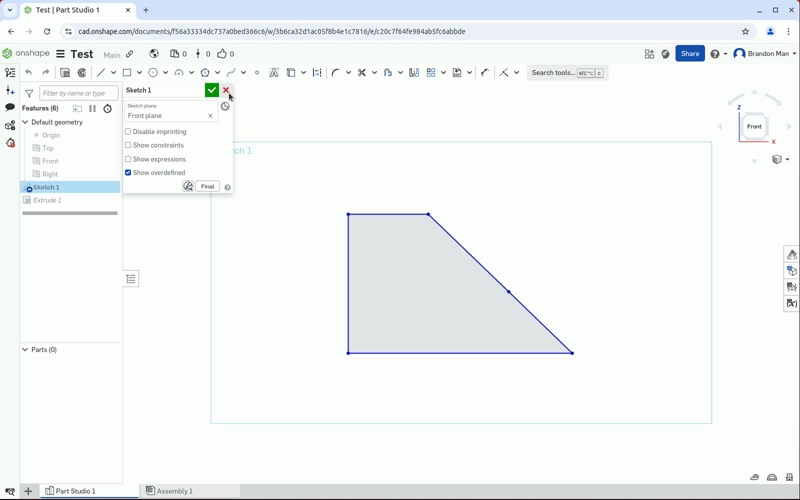
key(shift+s)
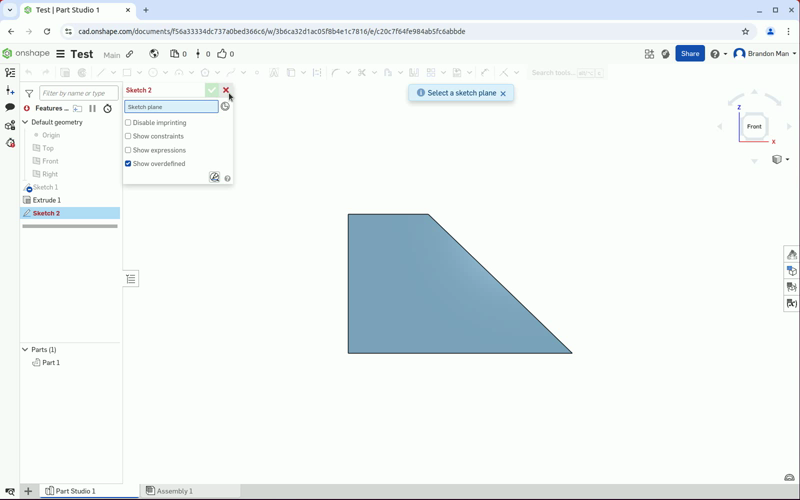
mouse_move(73, 163)
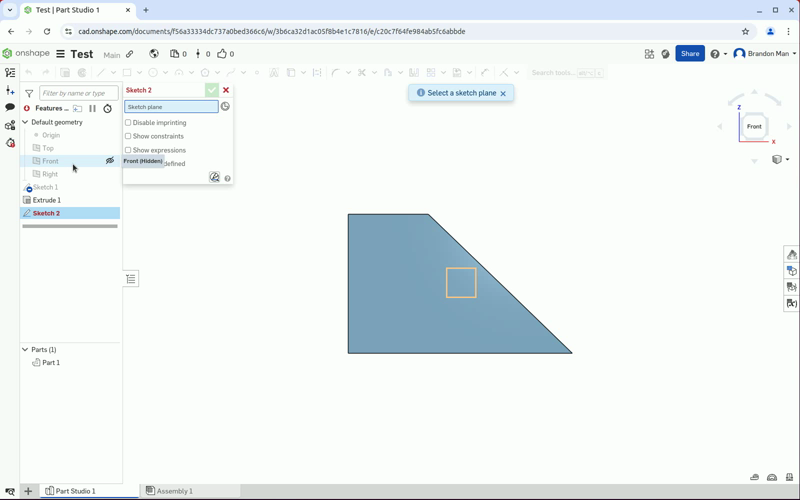
click(73, 163)
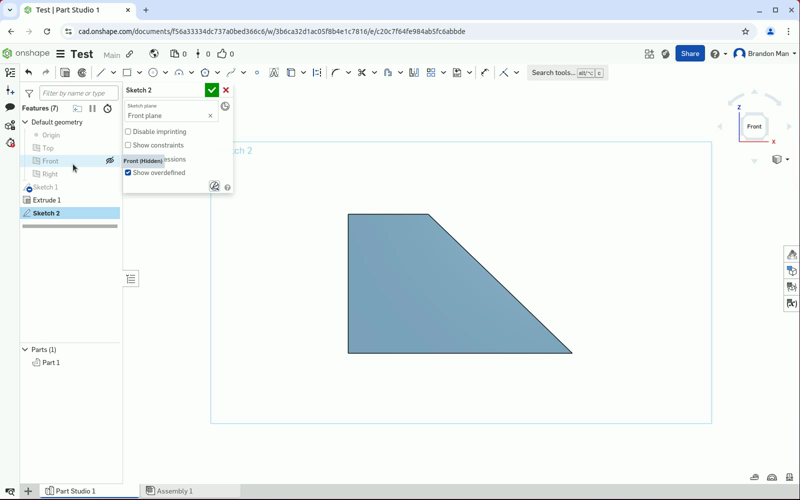
mouse_move(73, 352)
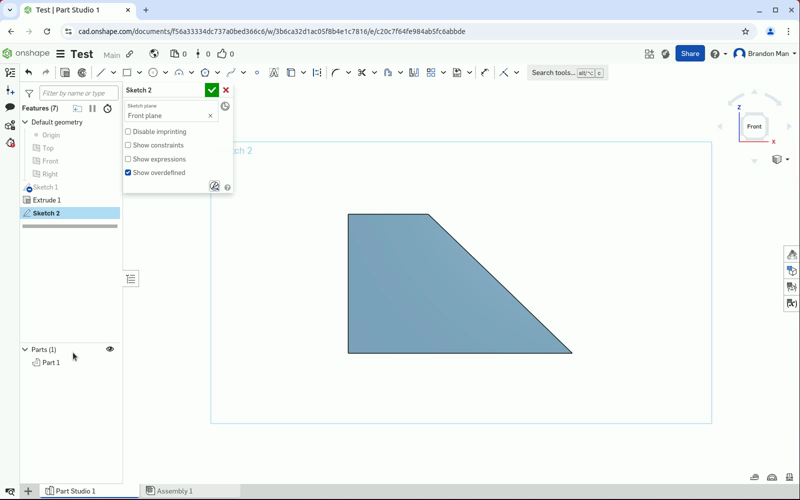
key(y)
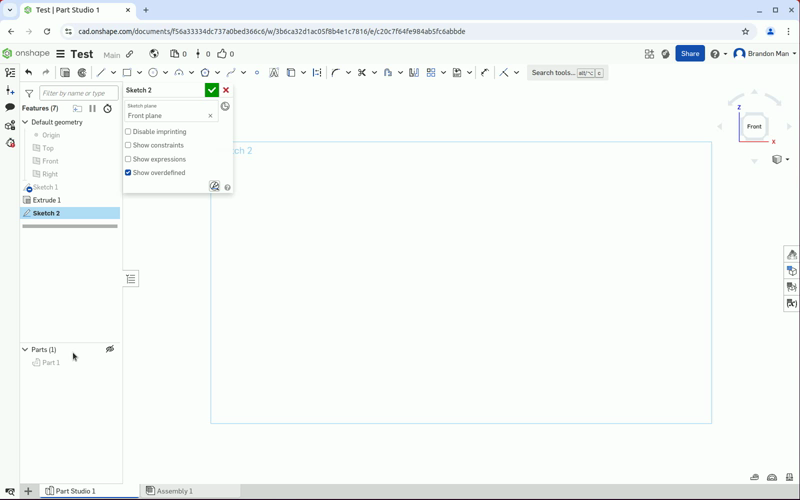
key(l)
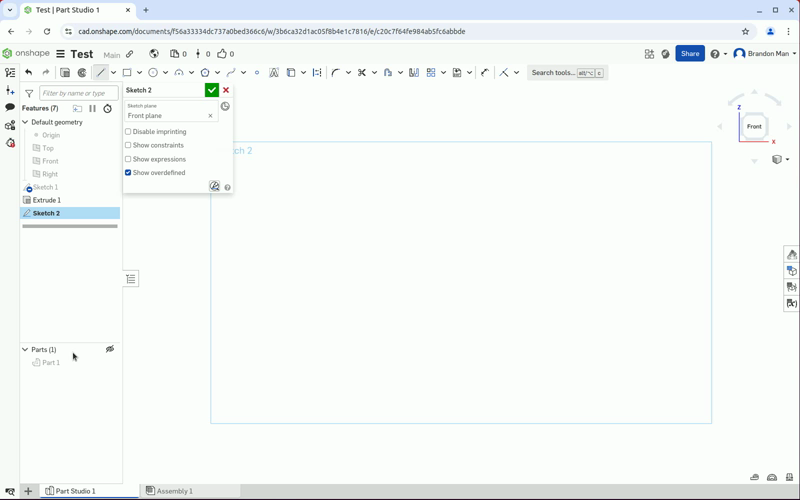
key_down(shift)
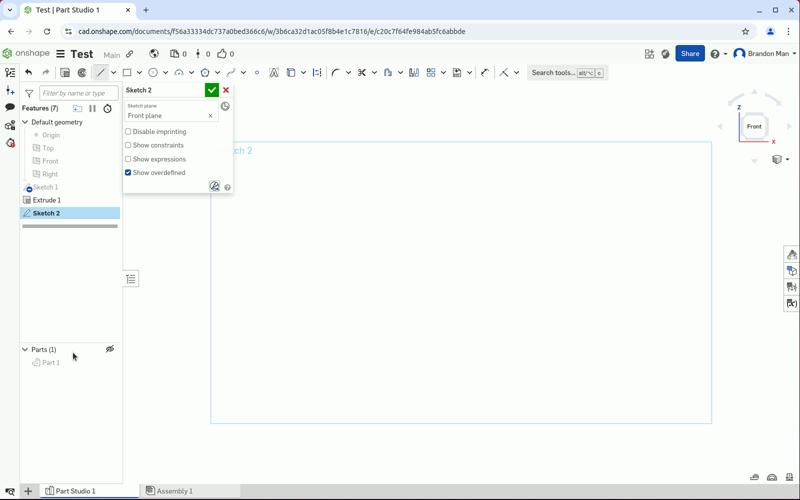
mouse_move(510, 292)
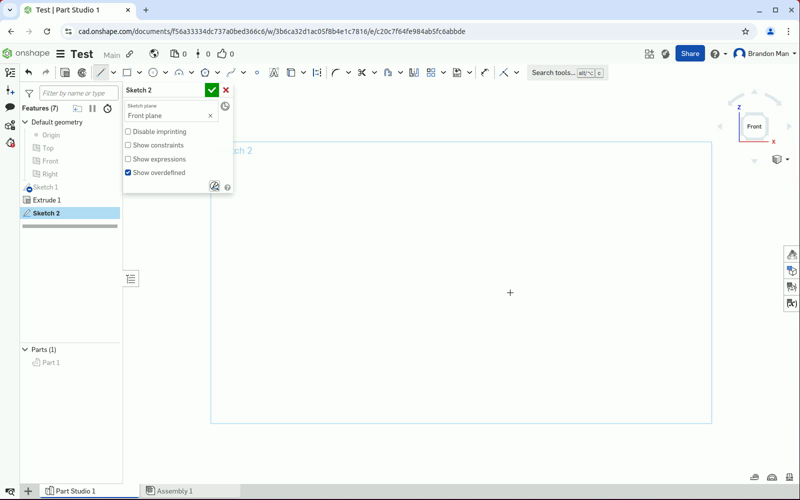
click(510, 292)
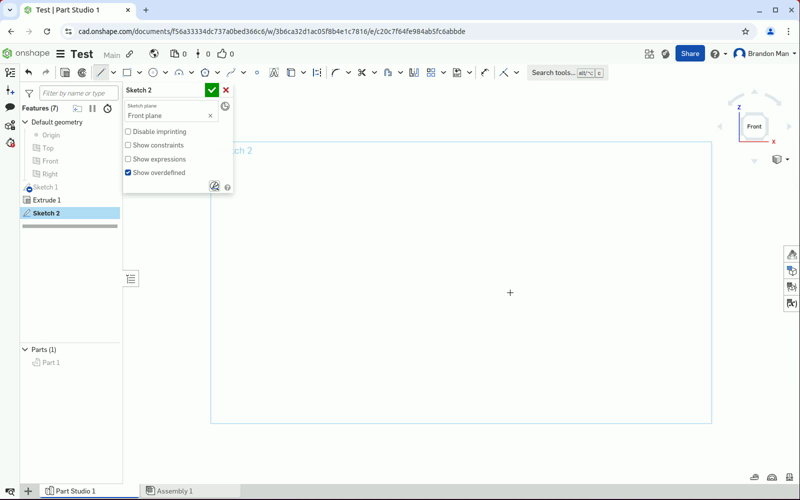
key_up(shift)
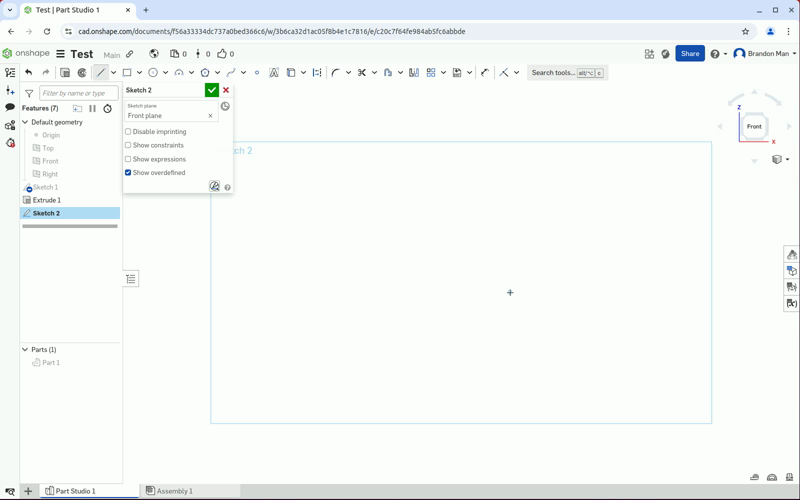
key_down(shift)
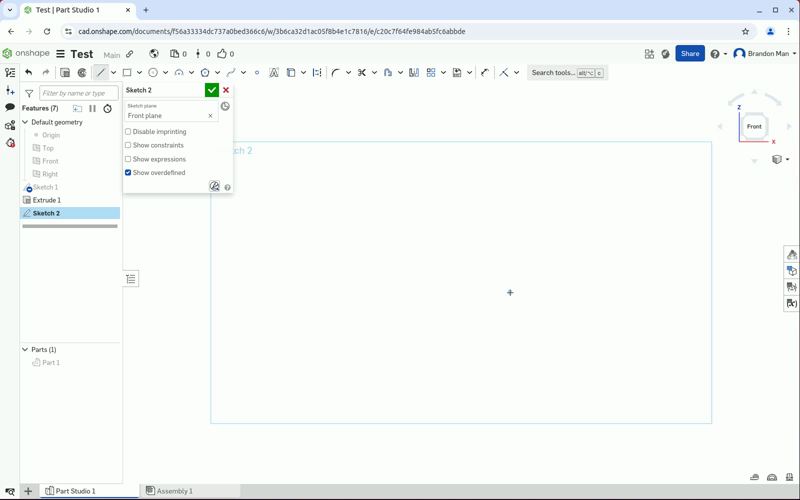
mouse_move(573, 354)
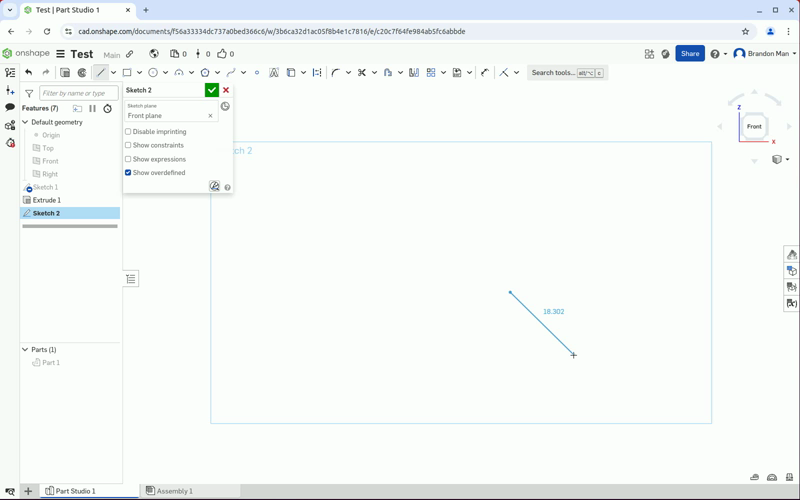
click(573, 354)
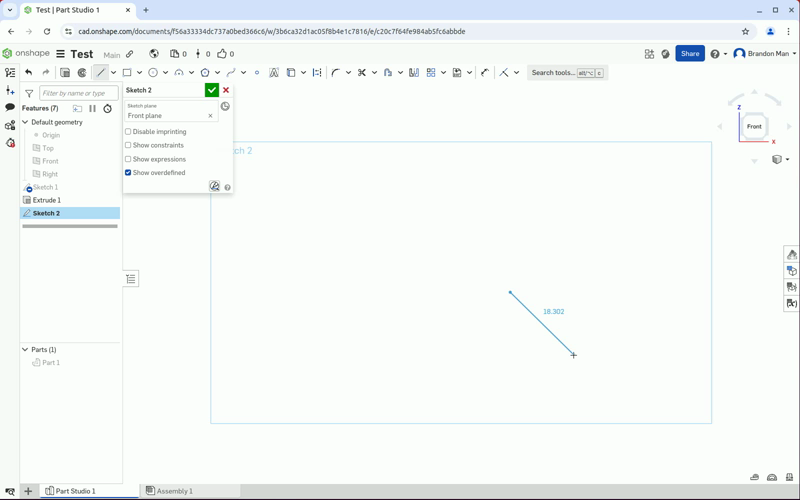
key_up(shift)
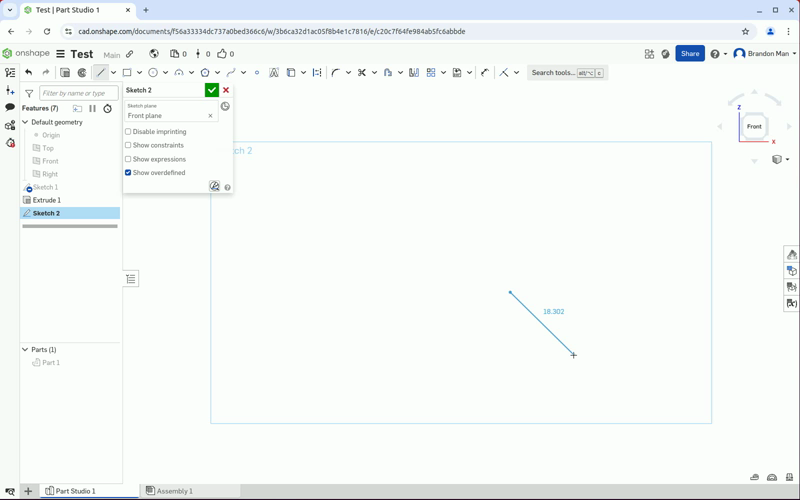
key_down(shift)
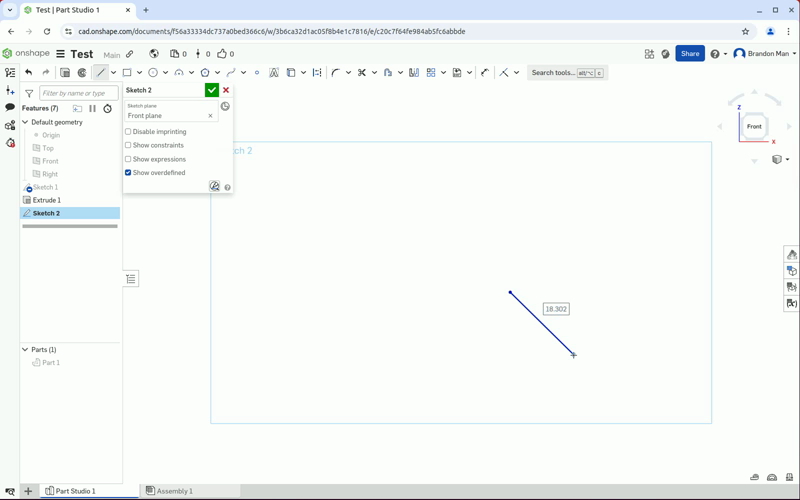
mouse_move(573, 292)
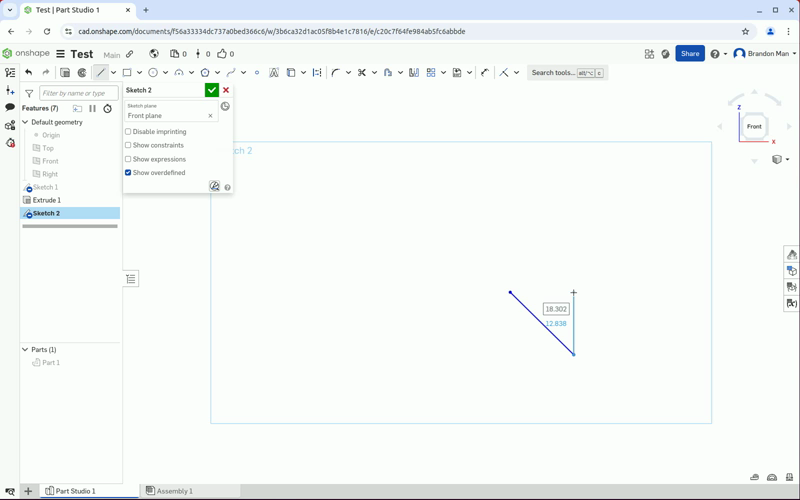
click(573, 292)
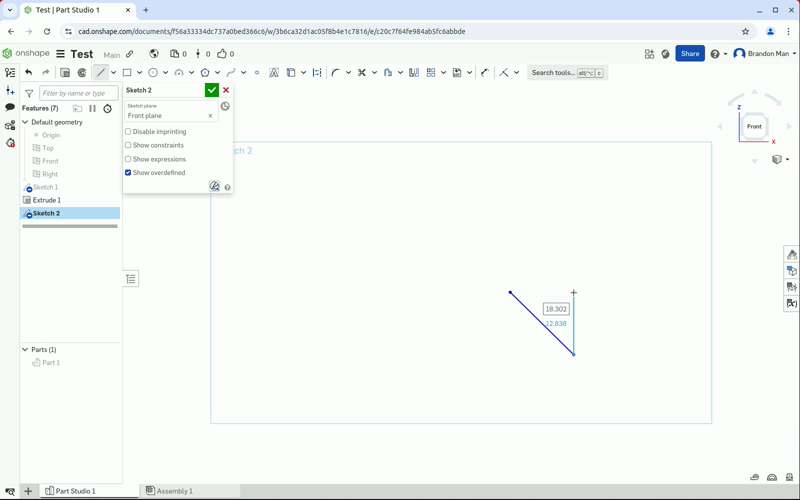
key_up(shift)
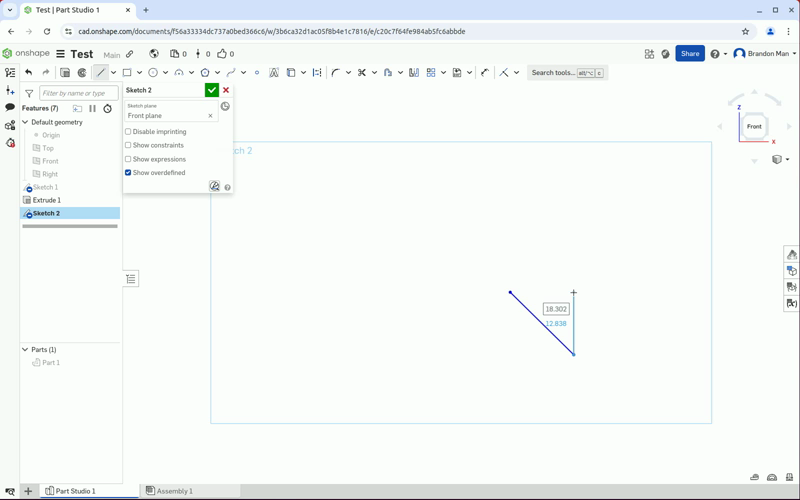
key_down(shift)
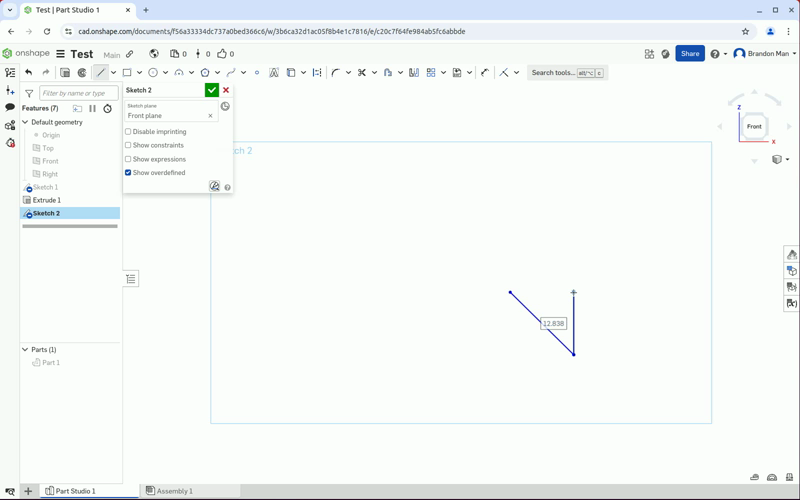
mouse_move(510, 292)
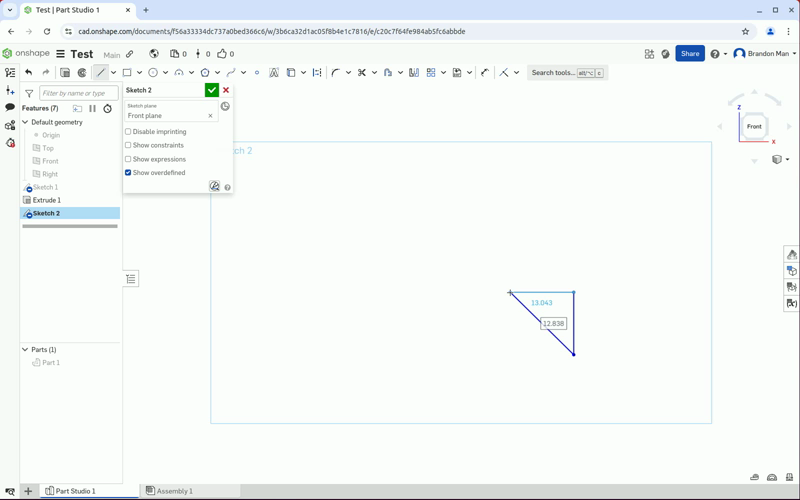
key_up(shift)
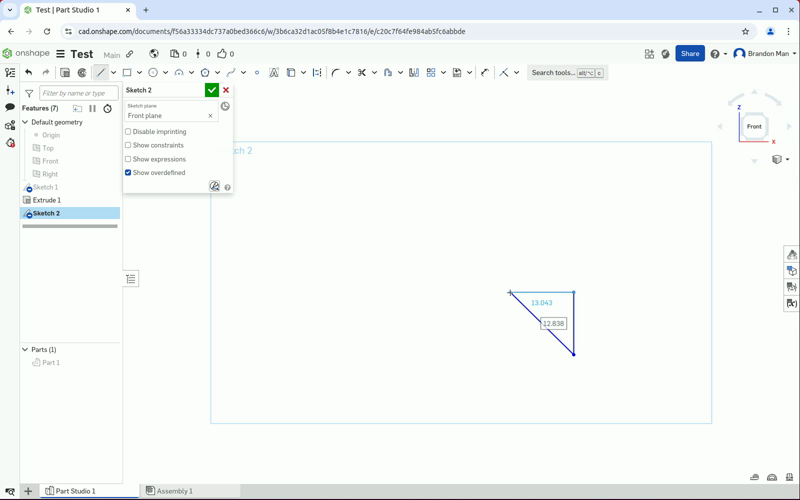
click(510, 292)
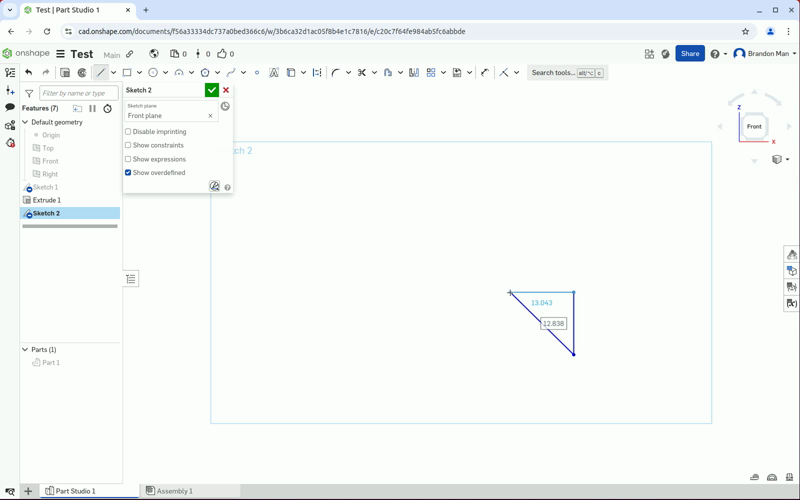
key(esc)
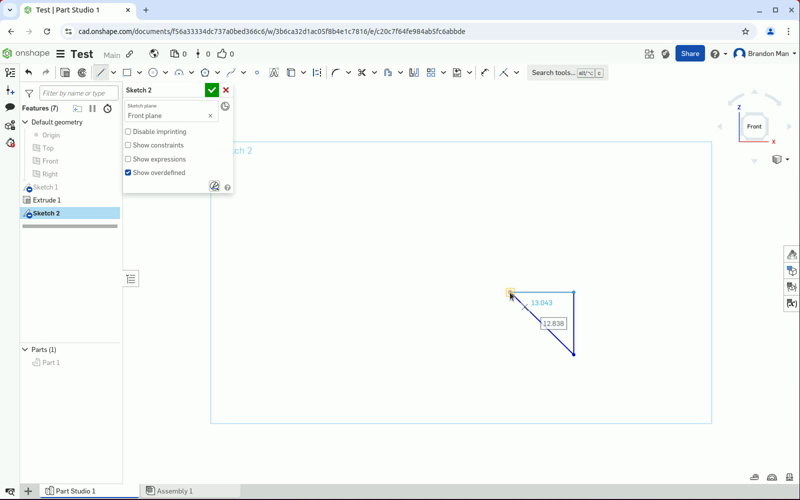
mouse_move(564, 307)
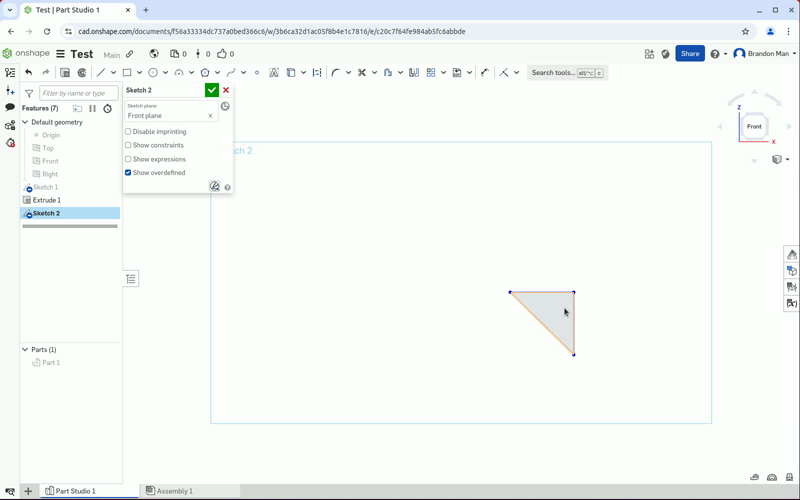
click(564, 307)
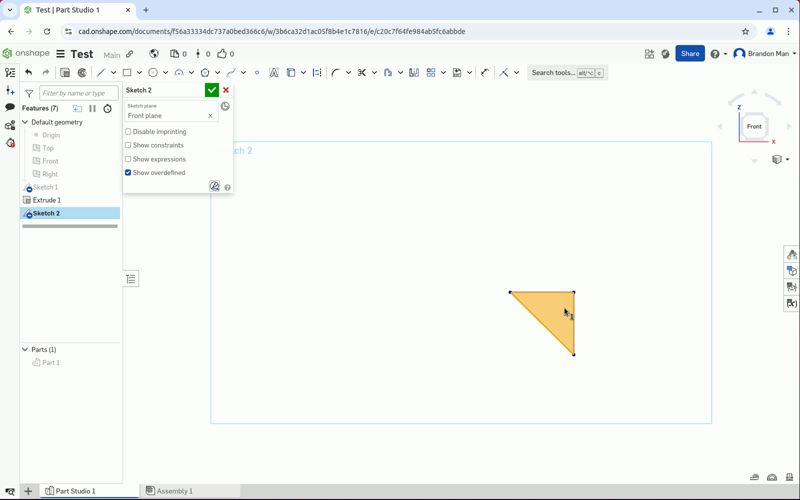
mouse_move(73, 352)
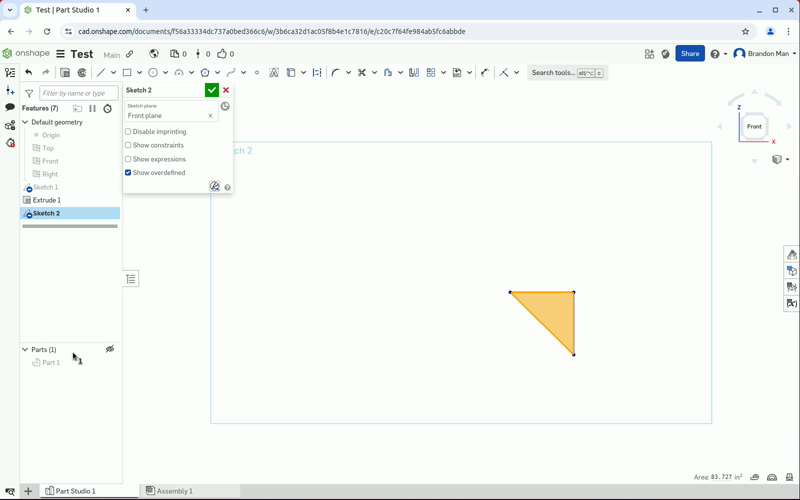
key(shift+y)
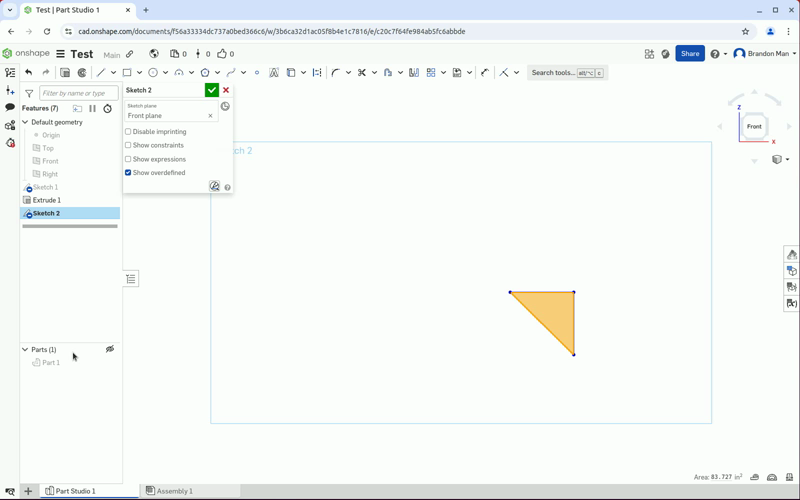
key(shift+e)
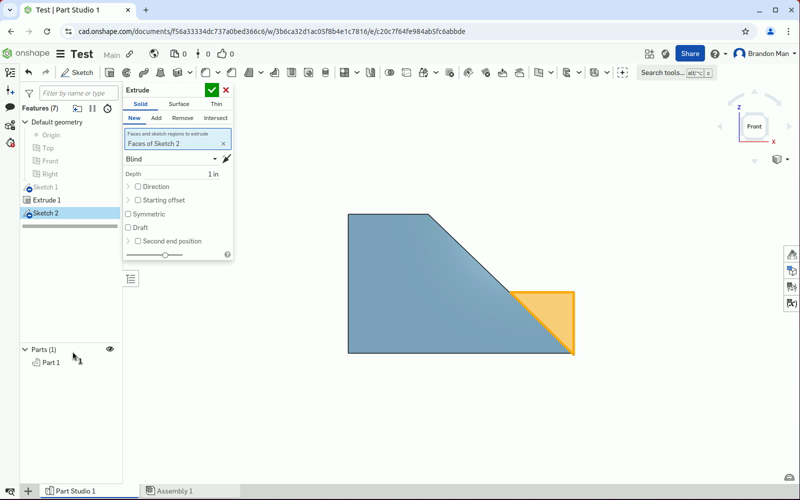
mouse_move(143, 106)
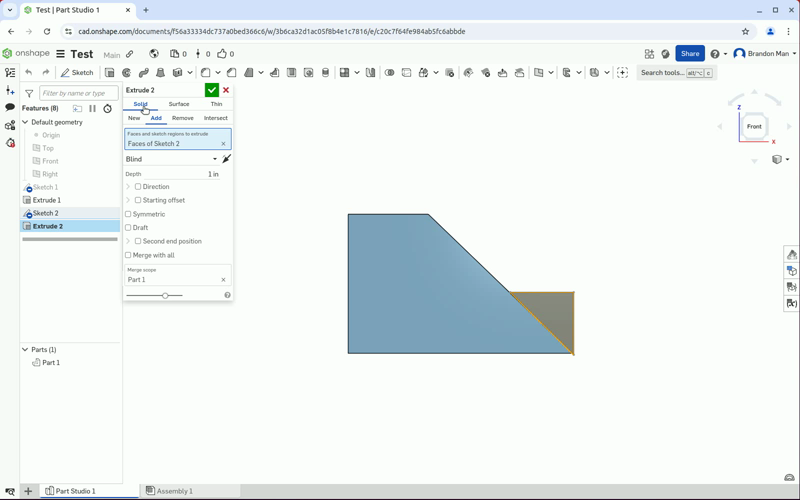
click(143, 106)
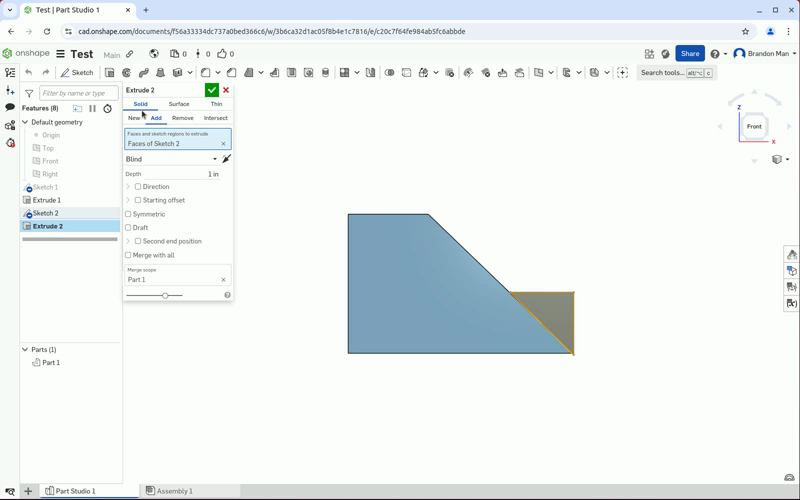
mouse_move(137, 120)
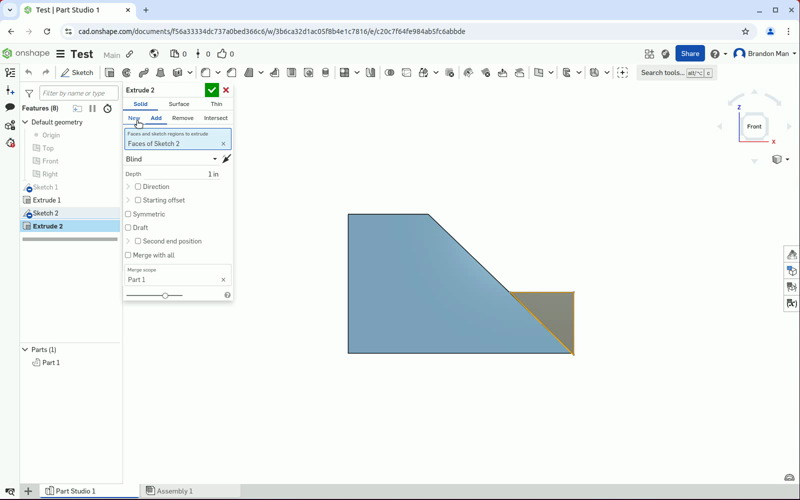
click(137, 120)
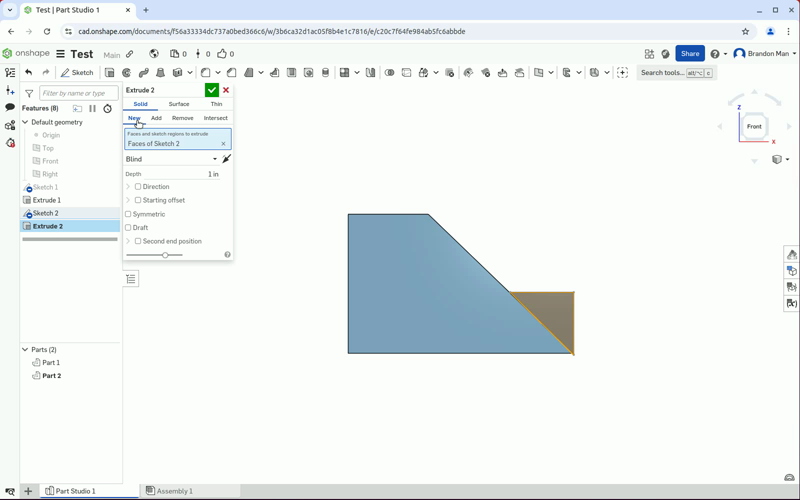
key(tab, 4)
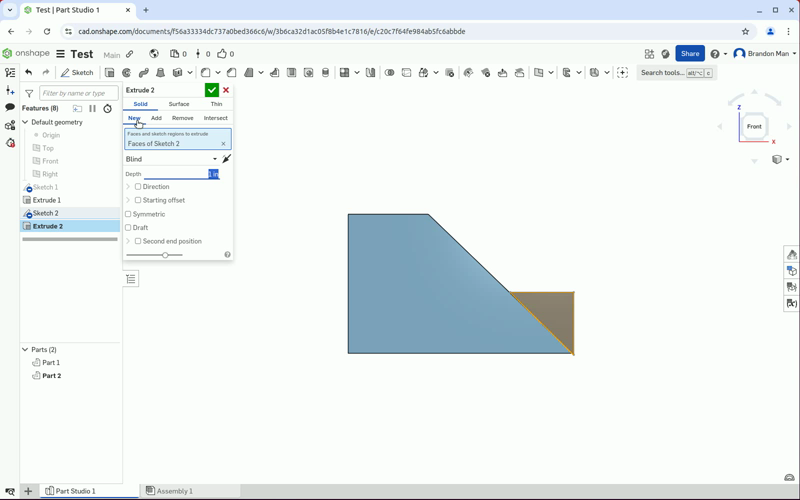
text(10.351)
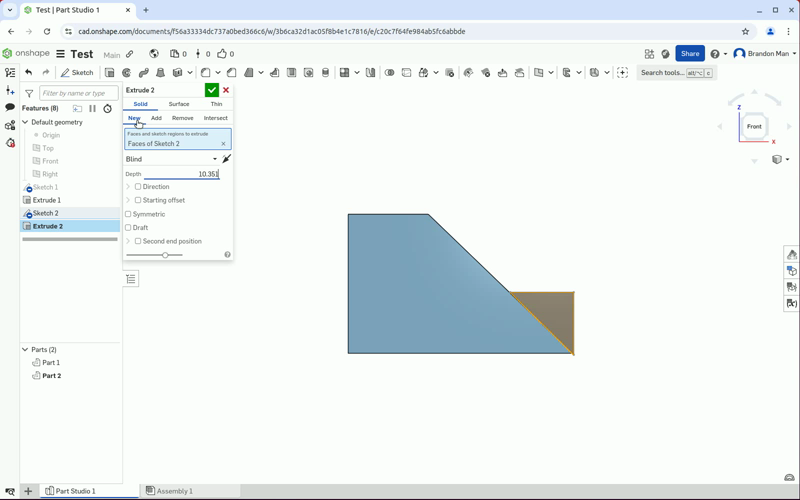
key(enter)
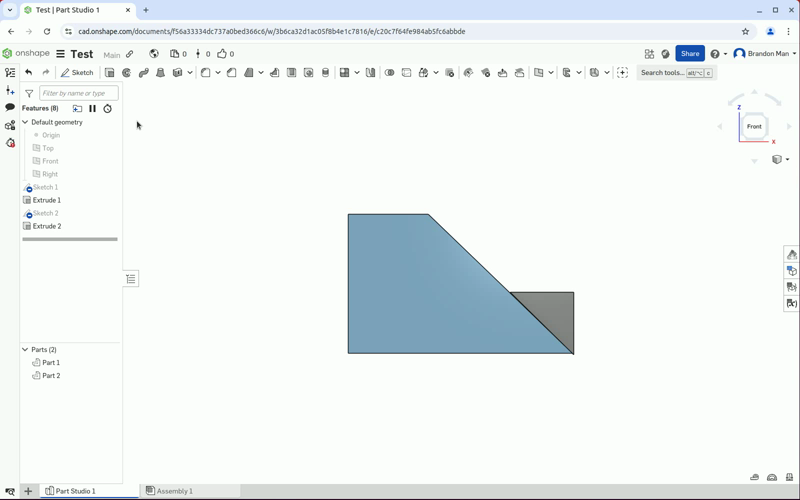
key(shift+h)
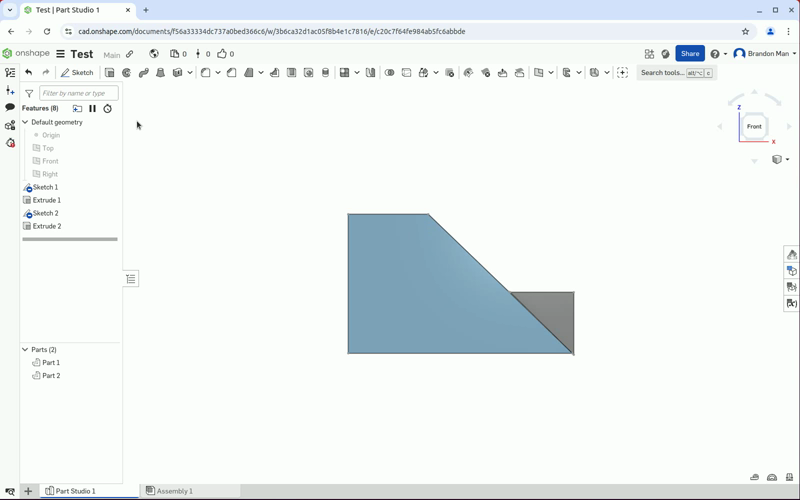
key(shift+h)
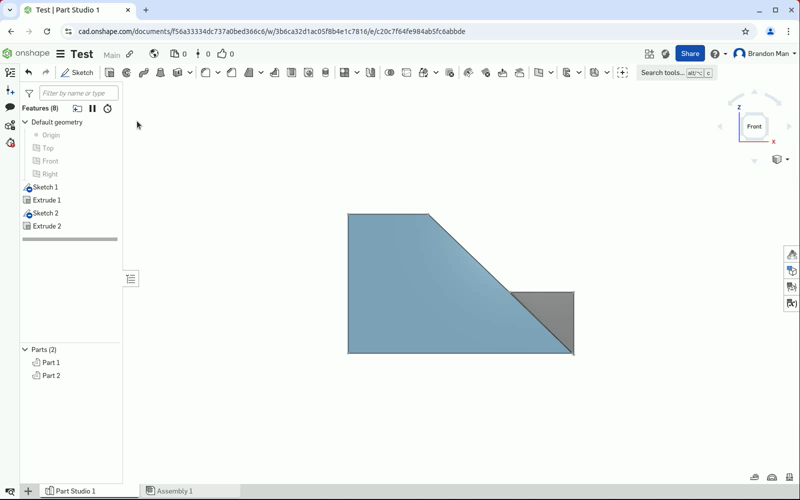
key(shift+7)
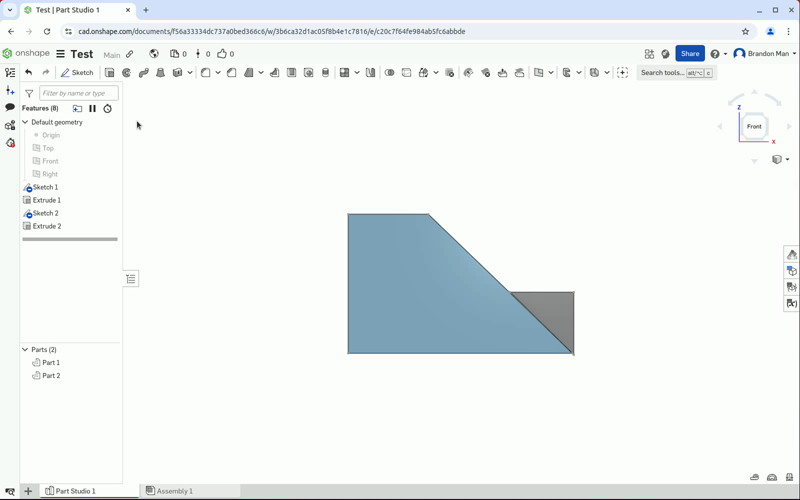
key(left, 2)
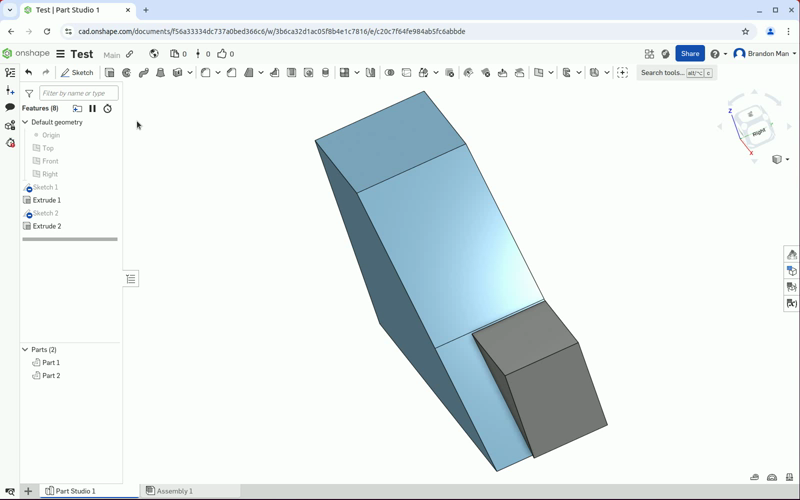
key(down, 2)
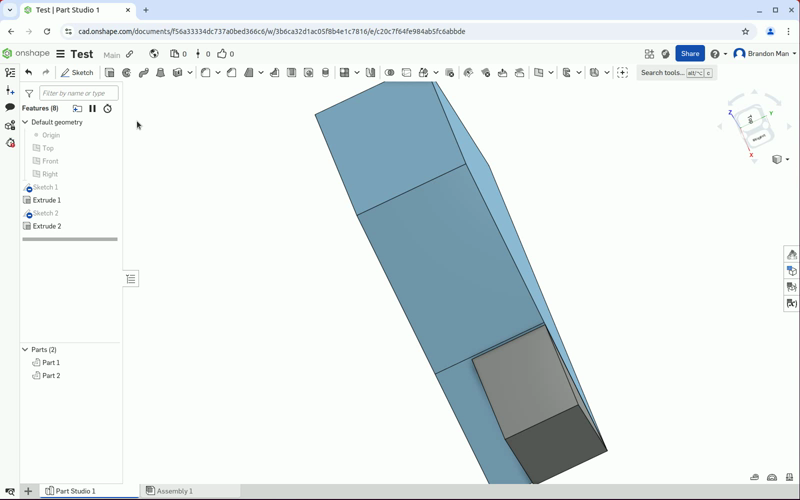
key(up, 2)
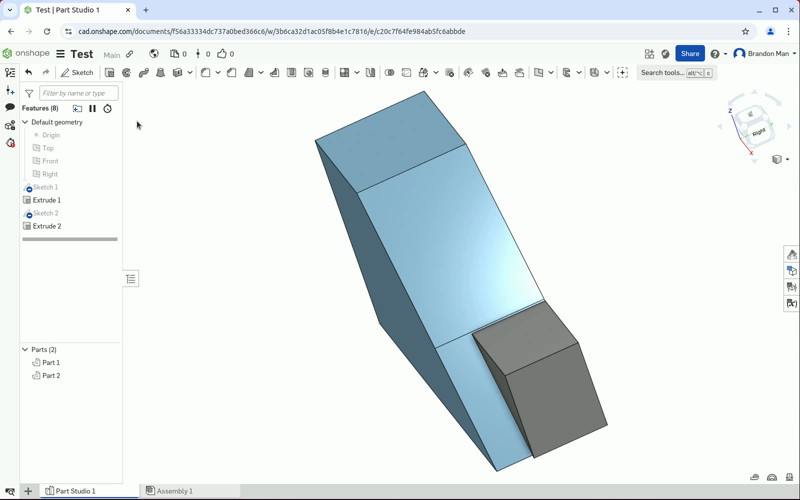
key(right, 2)
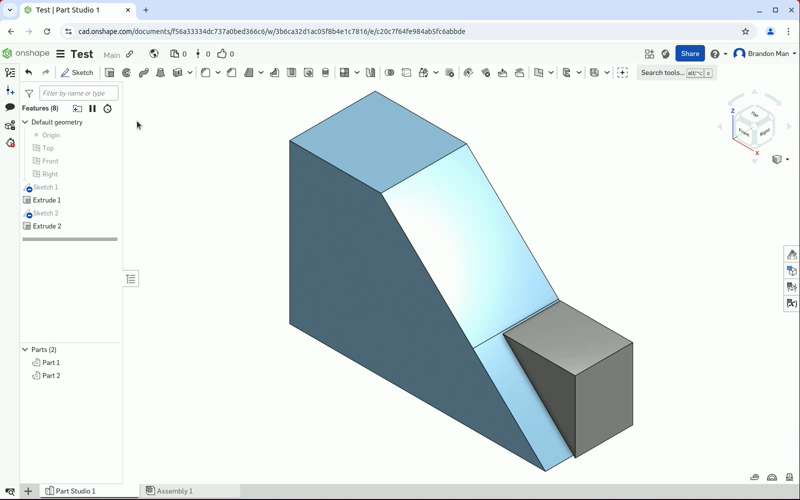
mouse_move(73, 189)
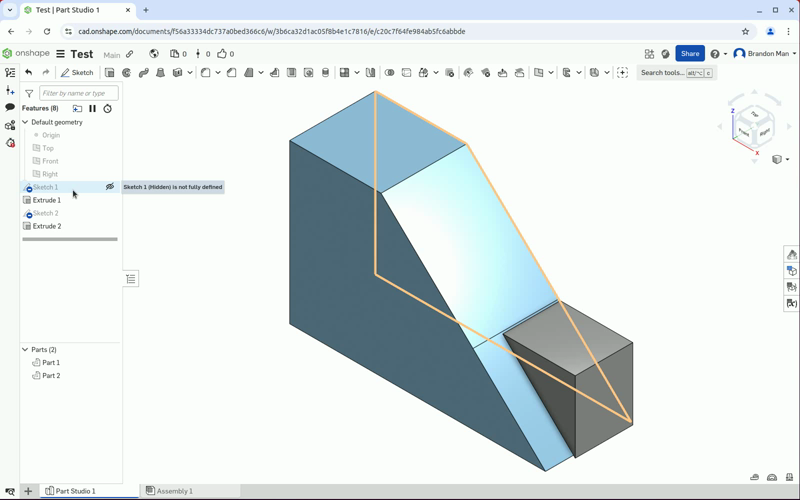
click(73, 189)